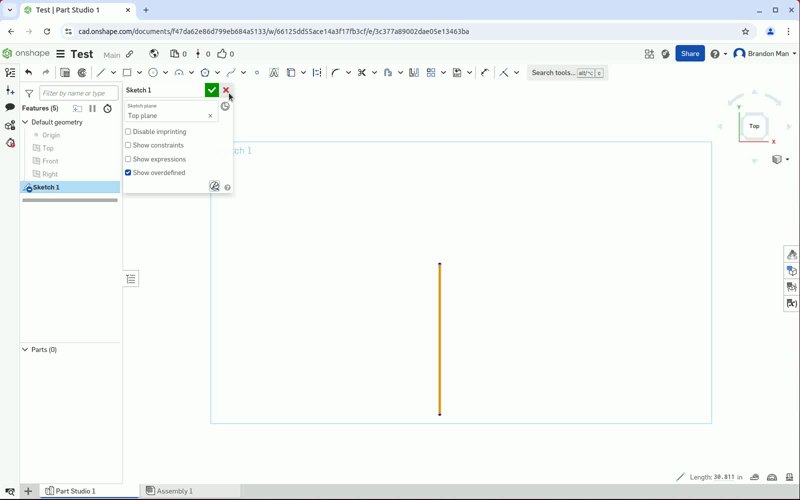
key(shift+h)
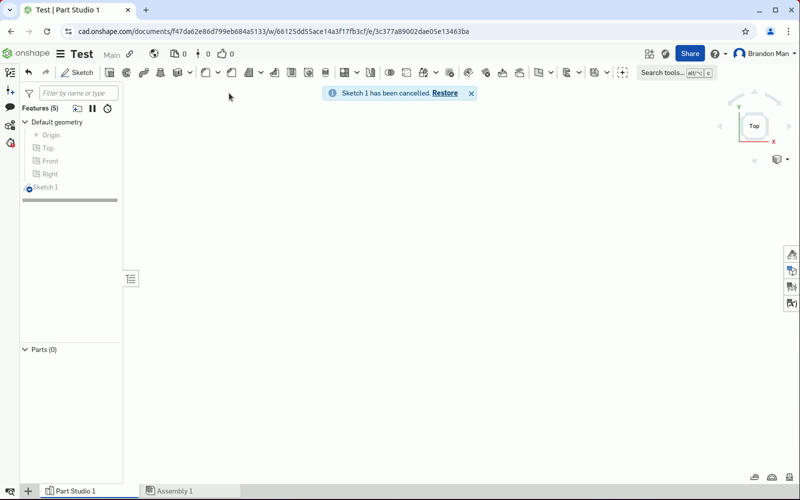
mouse_move(73, 352)
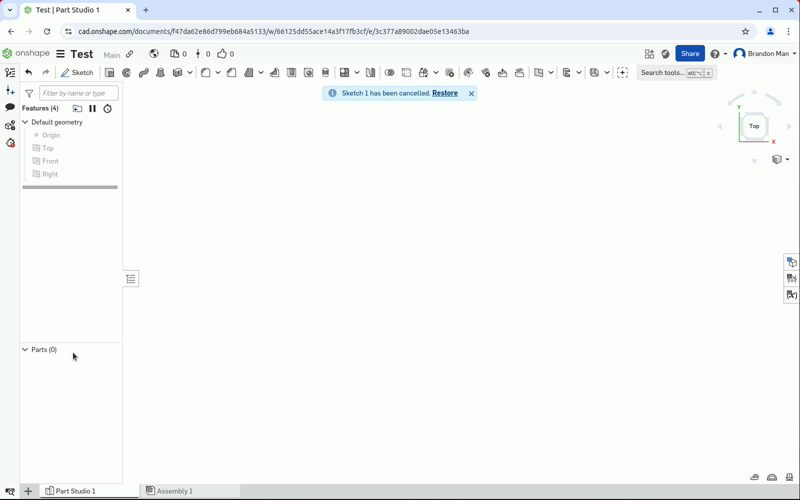
key(y)
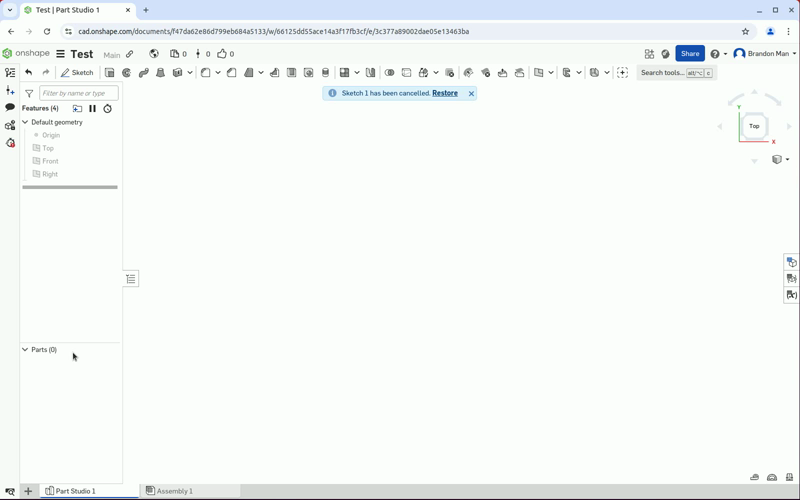
key(shift+p)
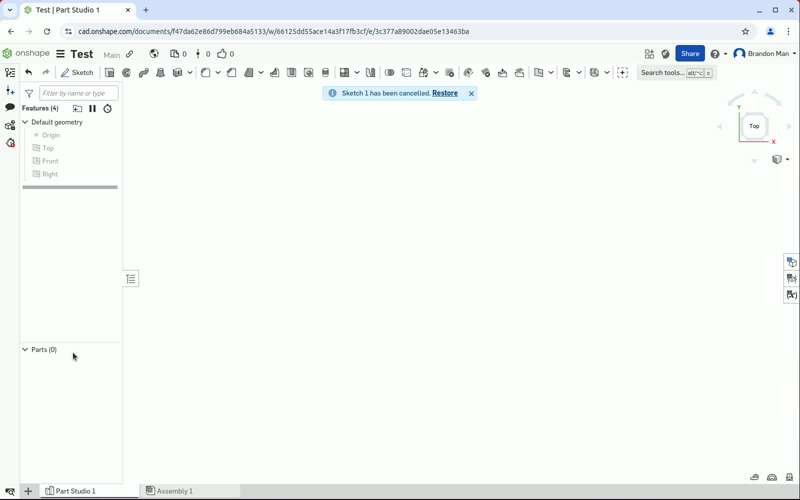
key(space)
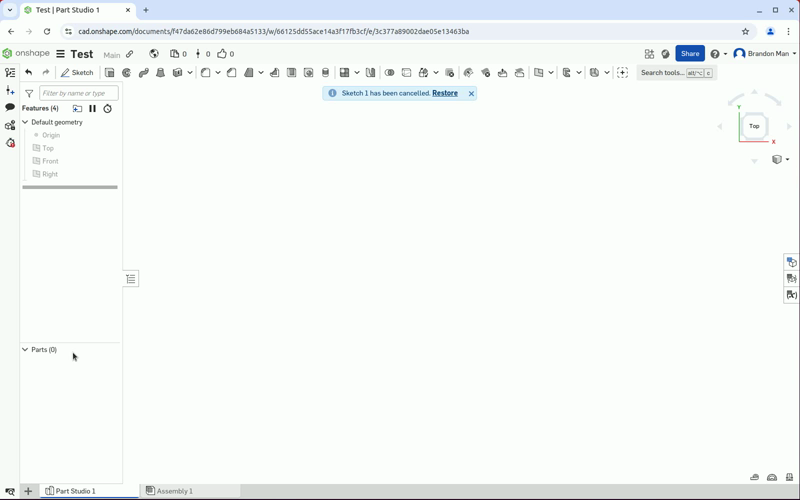
key_down(shift)
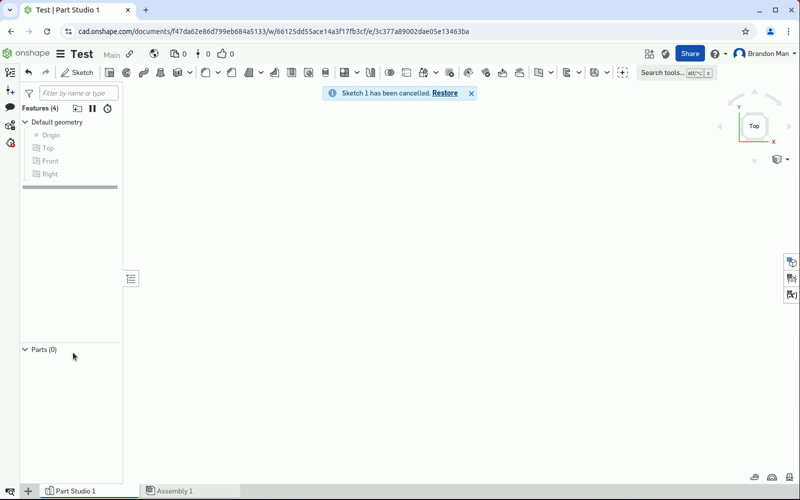
key(up)
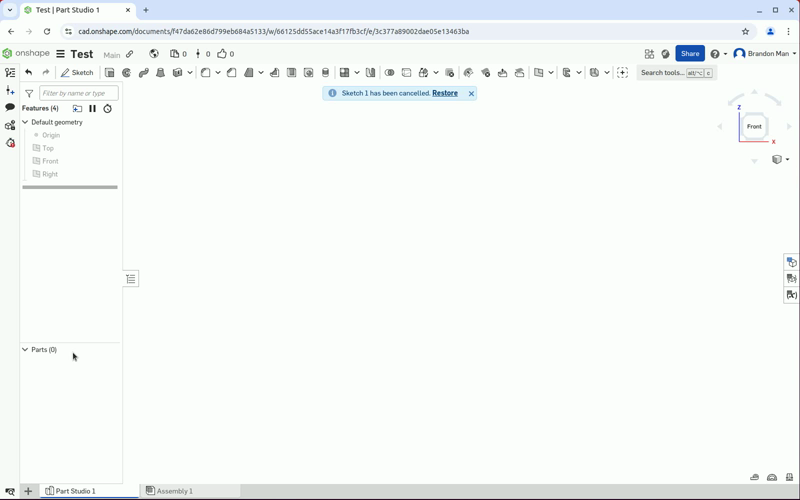
key_up(shift)
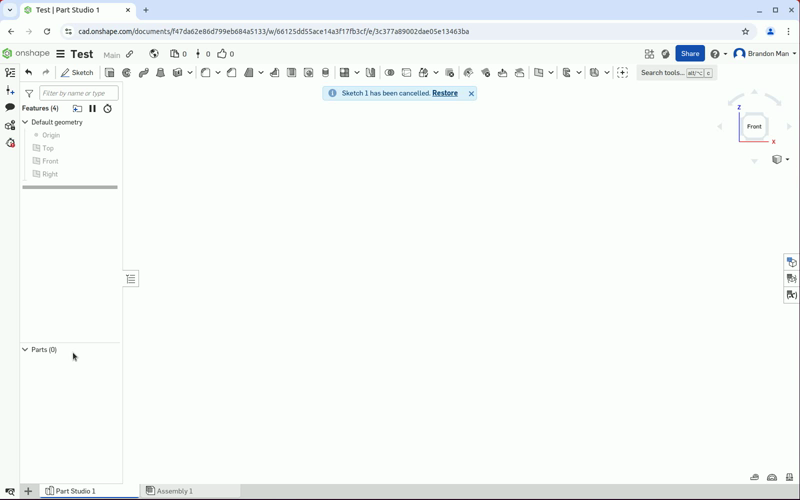
mouse_move(73, 352)
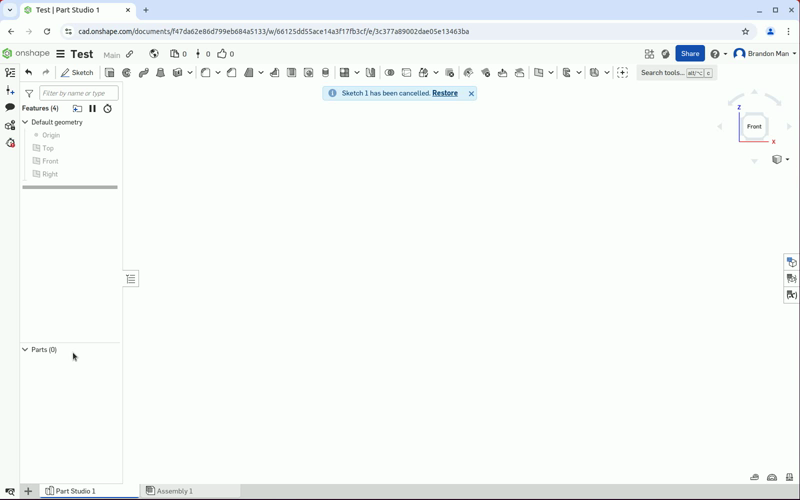
key(shift+y)
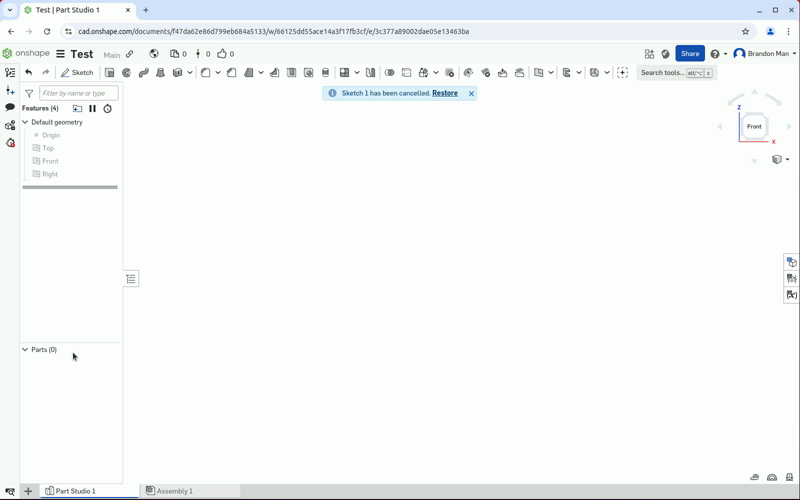
key(shift+s)
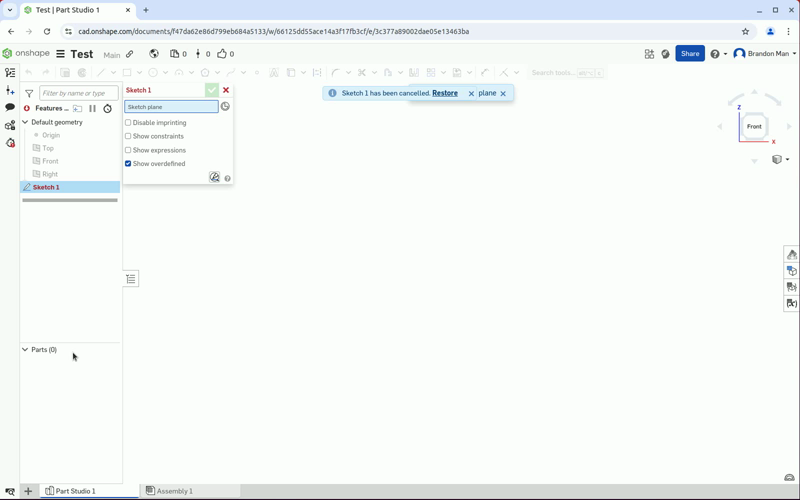
mouse_move(73, 163)
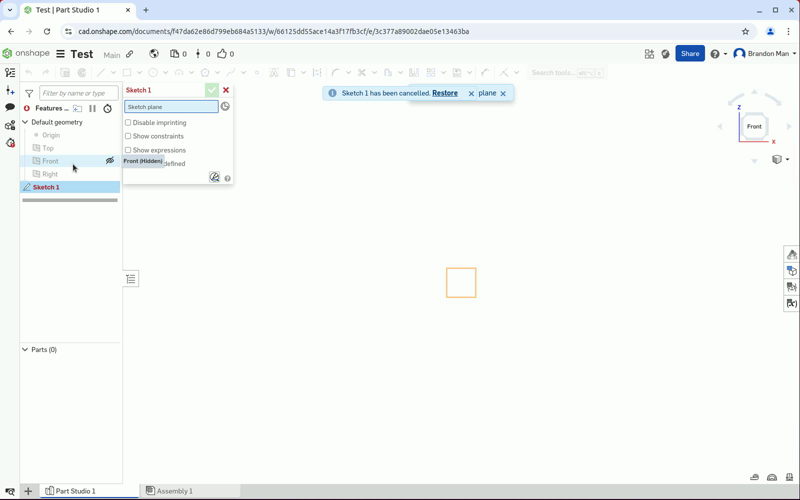
click(73, 163)
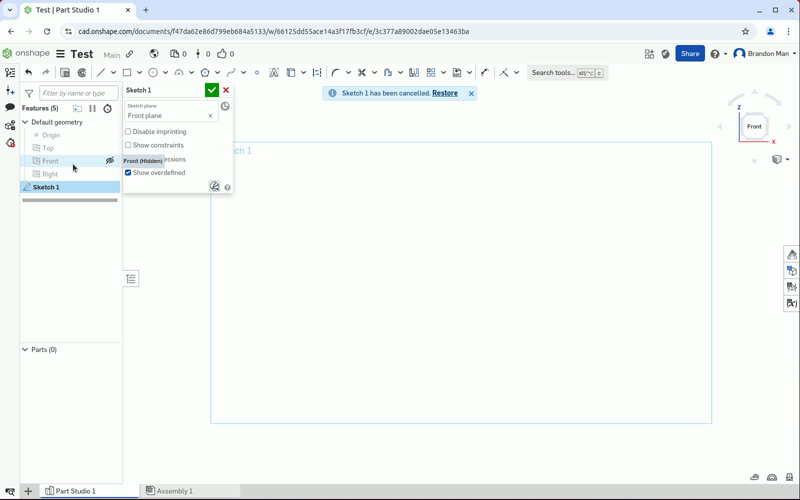
mouse_move(73, 352)
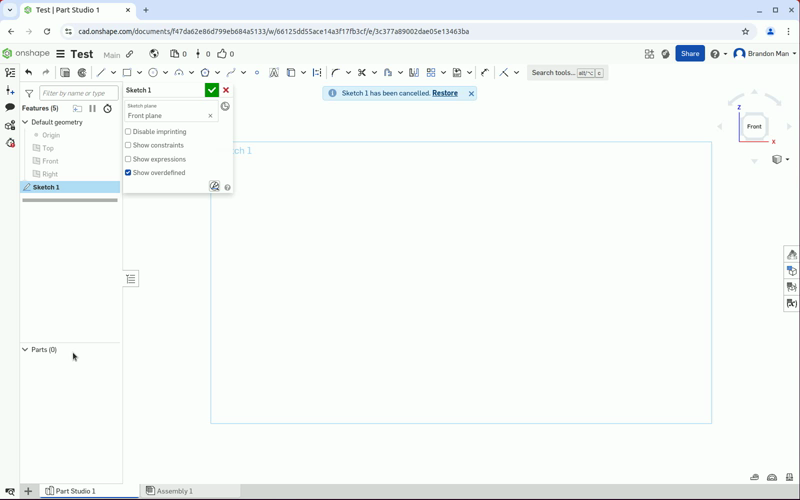
key(y)
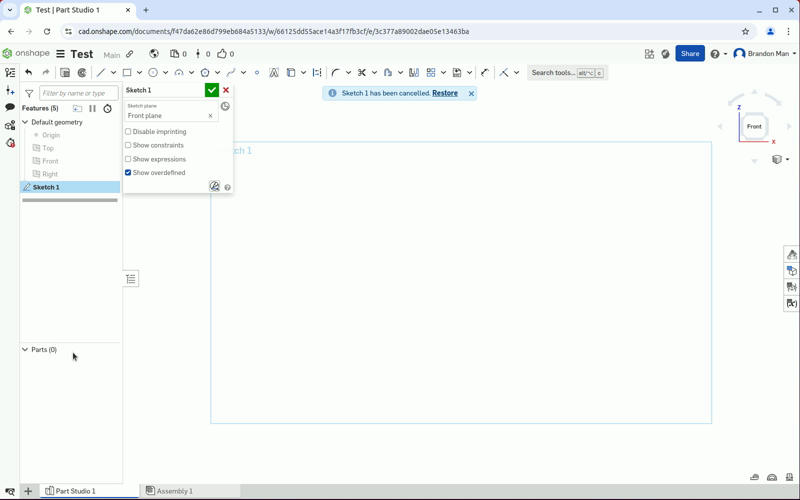
key(l)
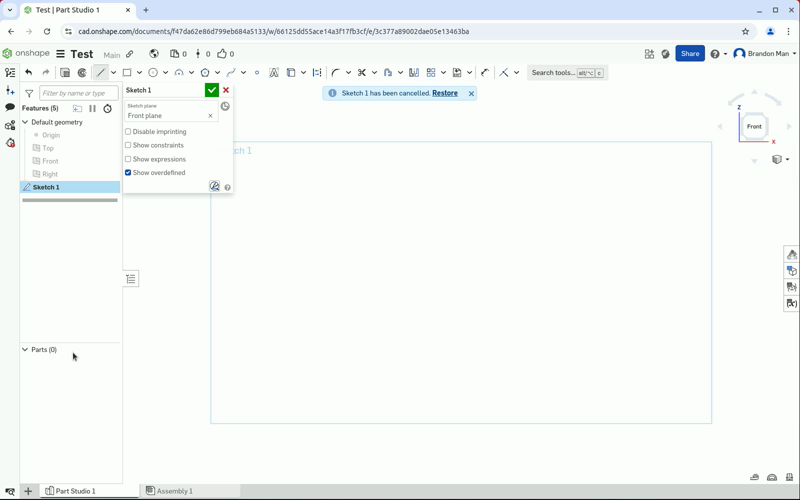
key_down(shift)
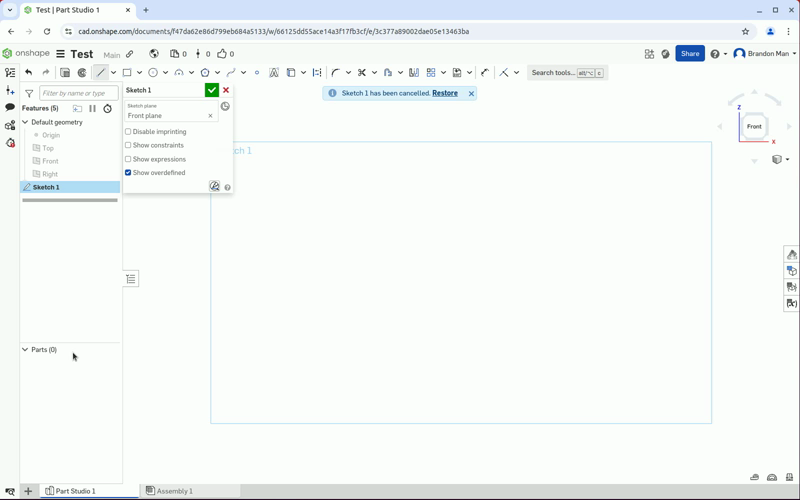
mouse_move(348, 282)
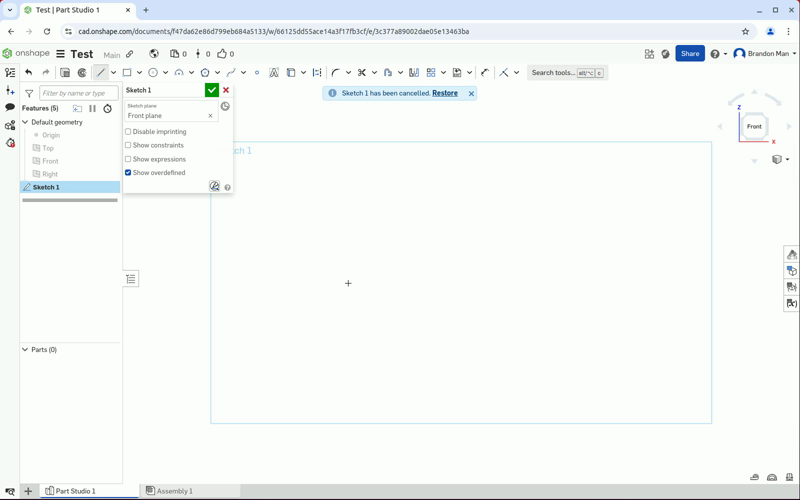
click(348, 282)
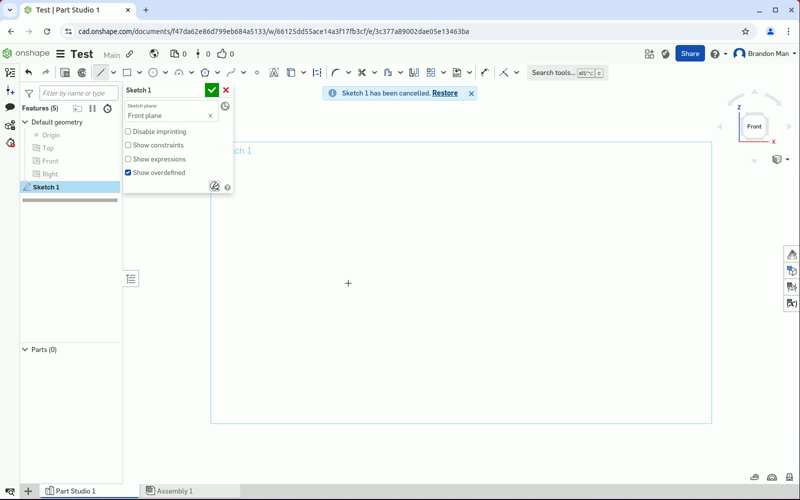
key_up(shift)
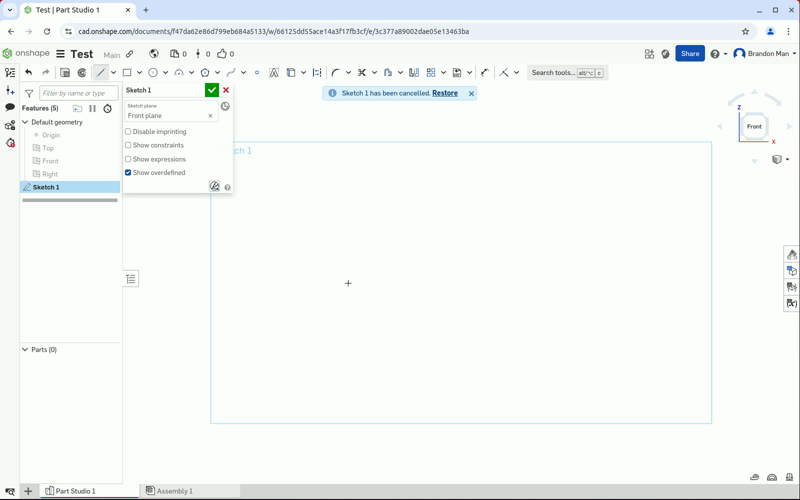
key_down(shift)
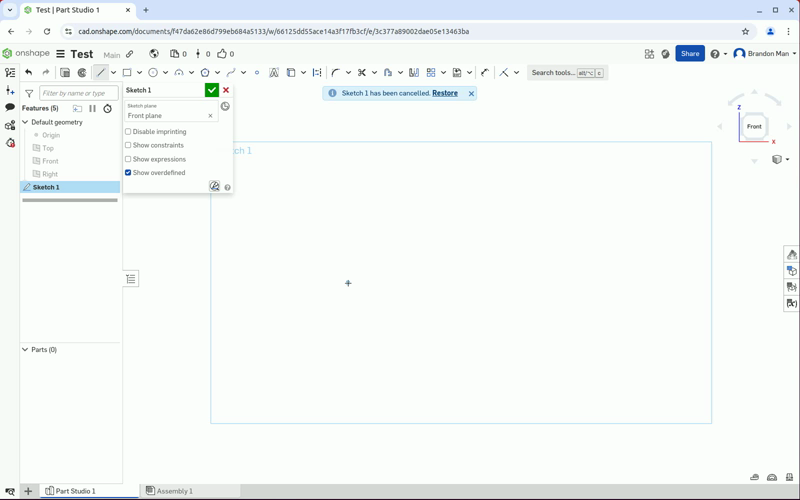
mouse_move(460, 282)
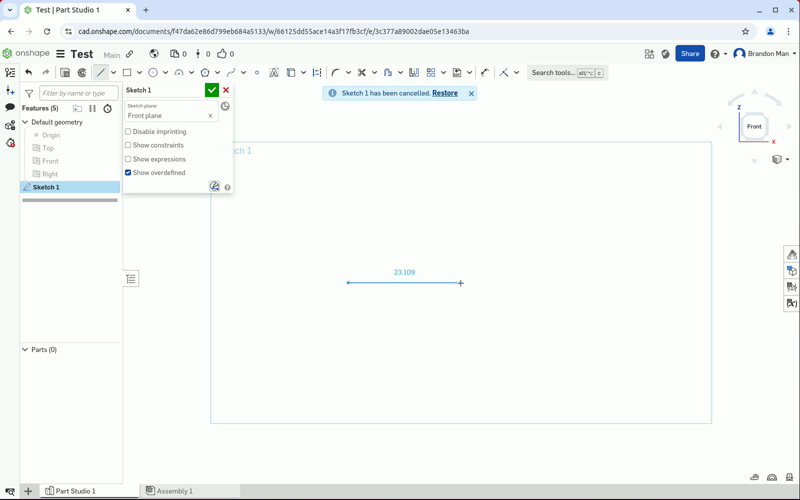
click(460, 282)
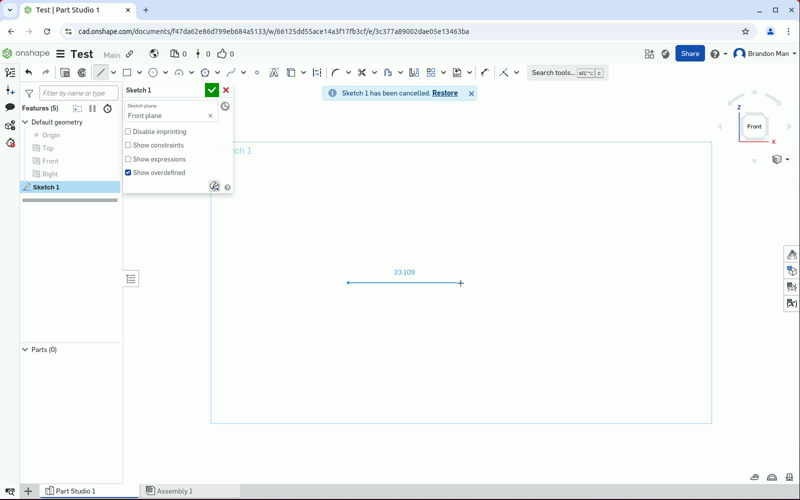
key_up(shift)
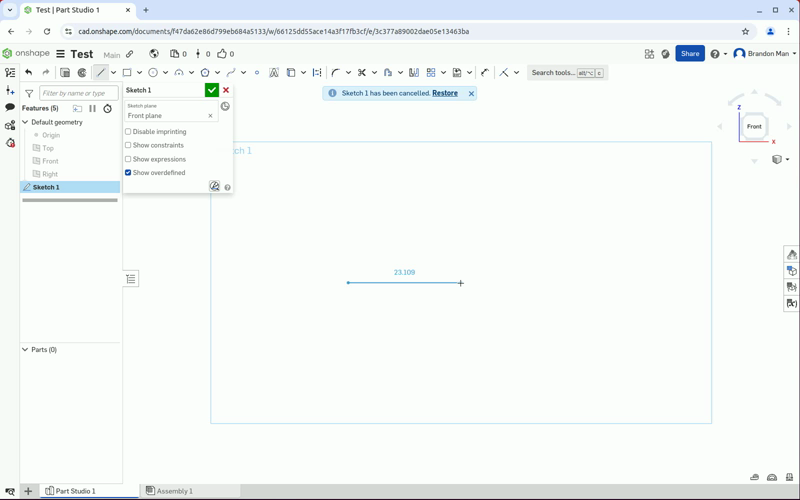
key_down(shift)
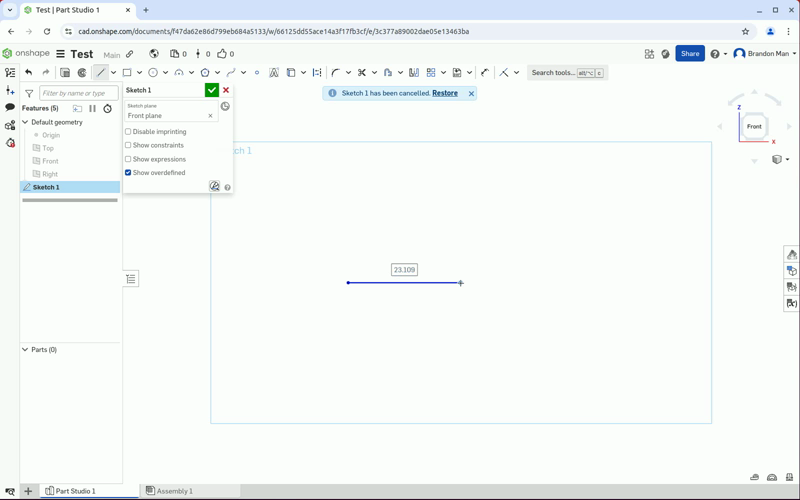
mouse_move(490, 282)
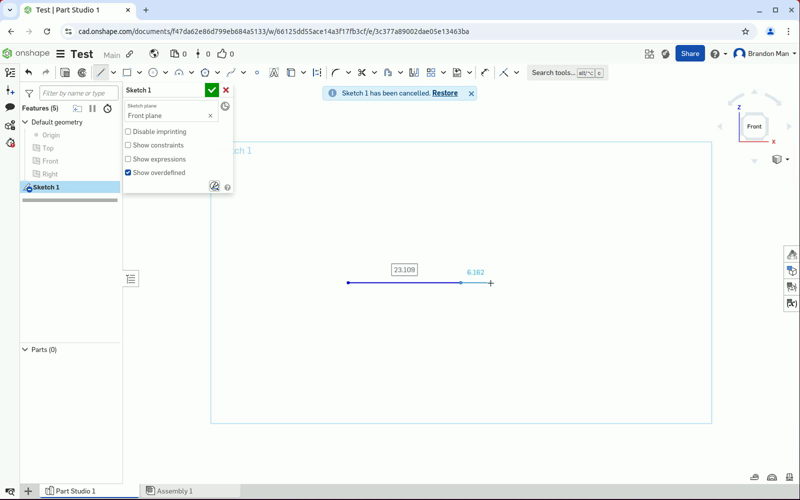
mouse_move(460, 226)
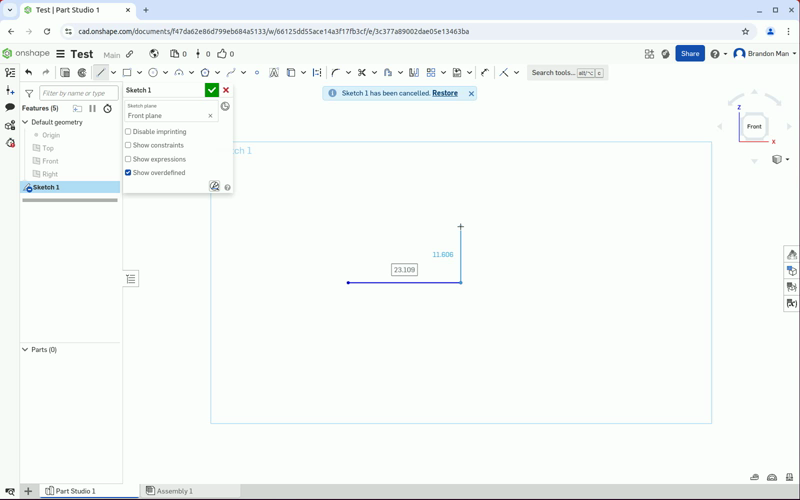
click(460, 226)
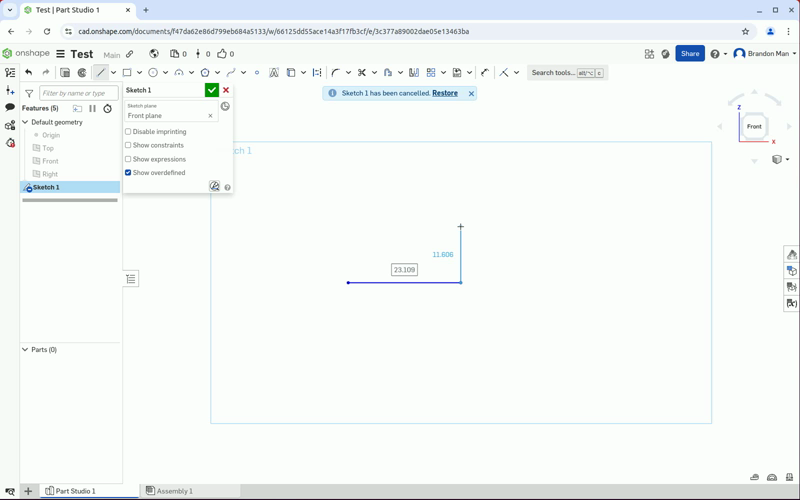
key_up(shift)
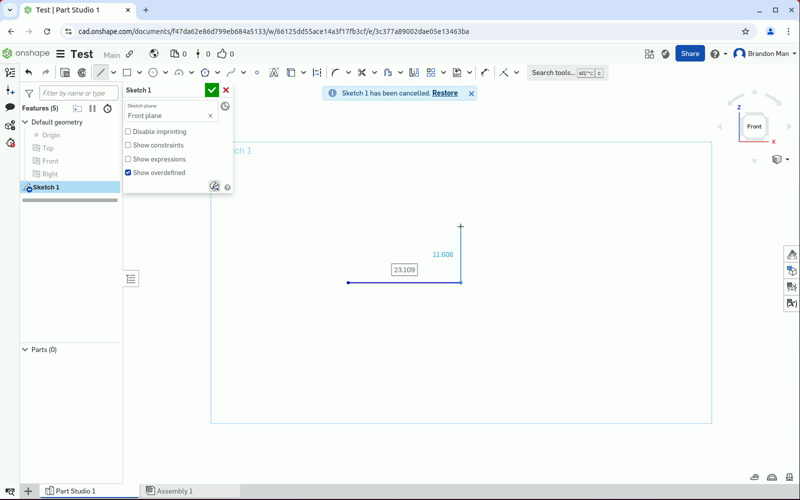
key_down(shift)
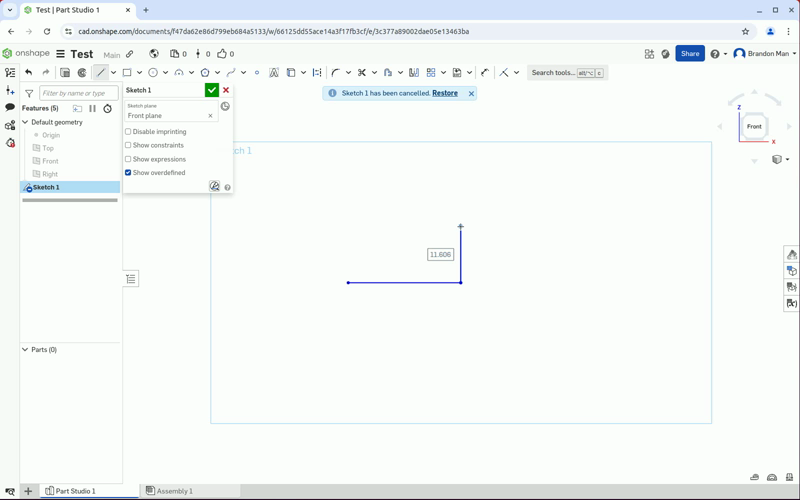
mouse_move(490, 226)
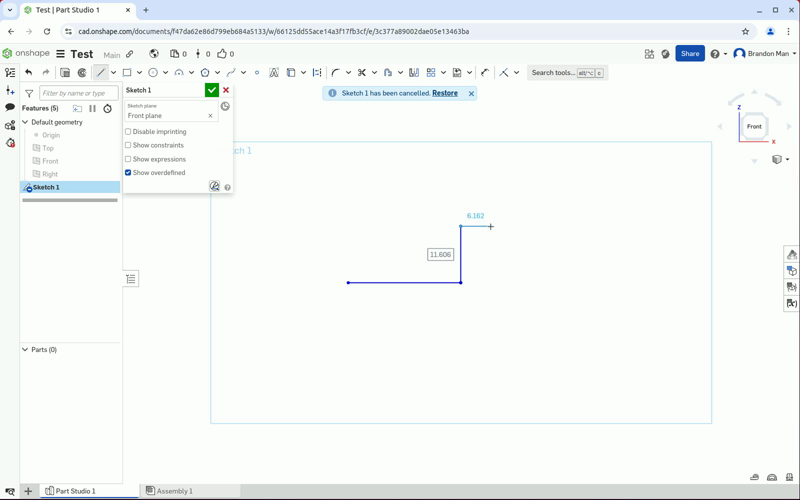
mouse_move(404, 226)
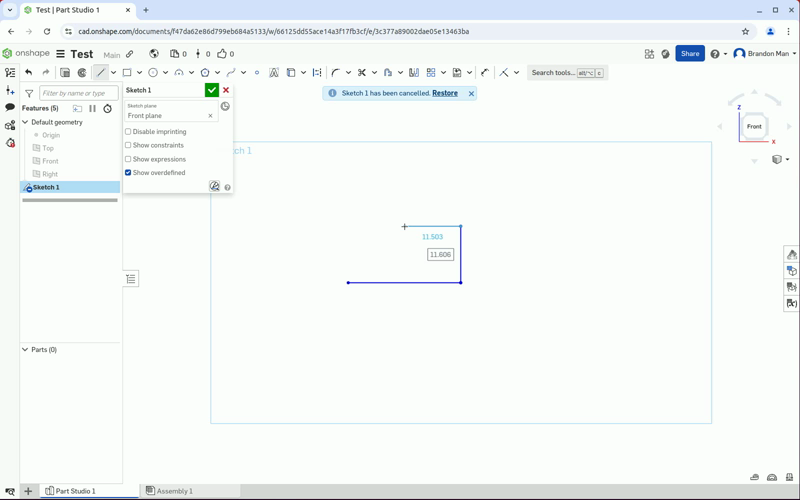
click(404, 226)
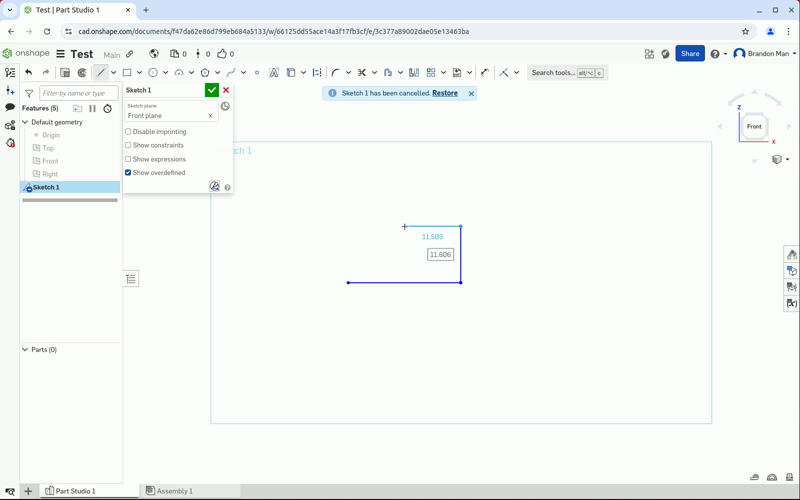
key_up(shift)
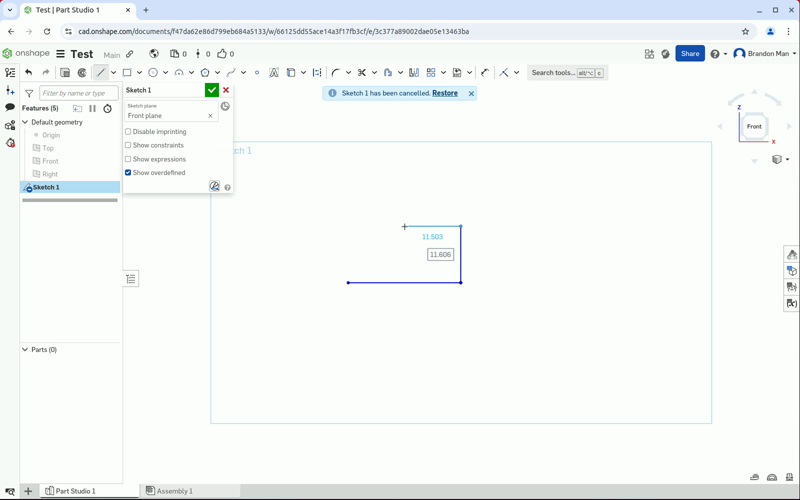
key_down(shift)
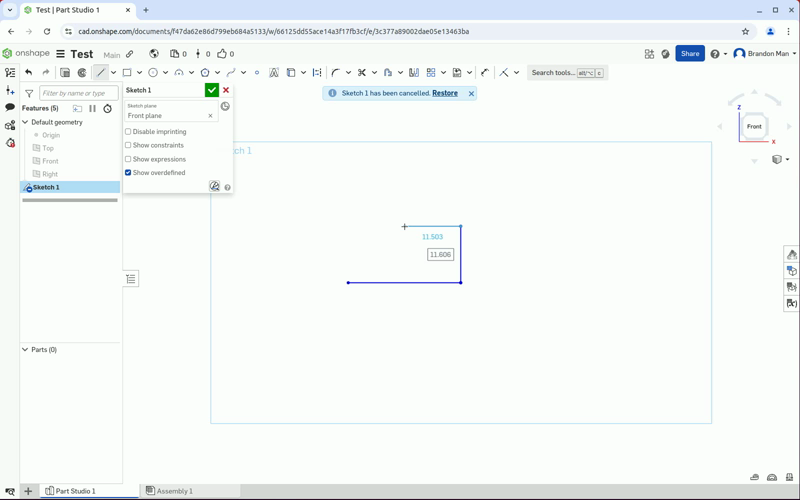
mouse_move(434, 226)
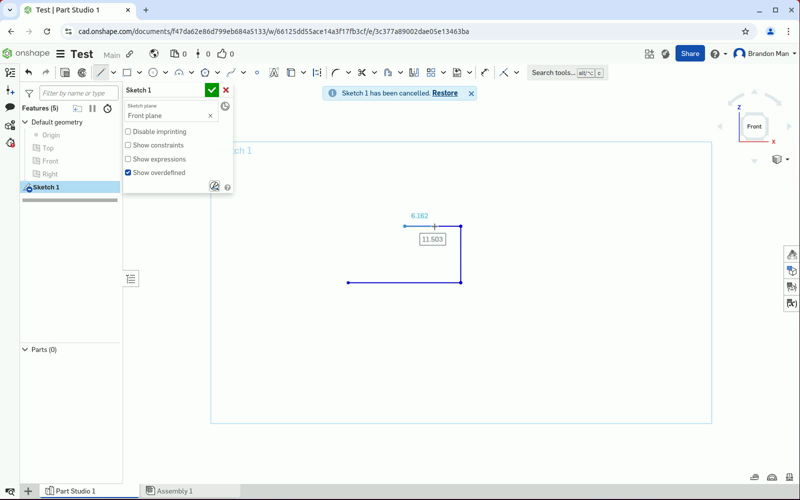
mouse_move(404, 170)
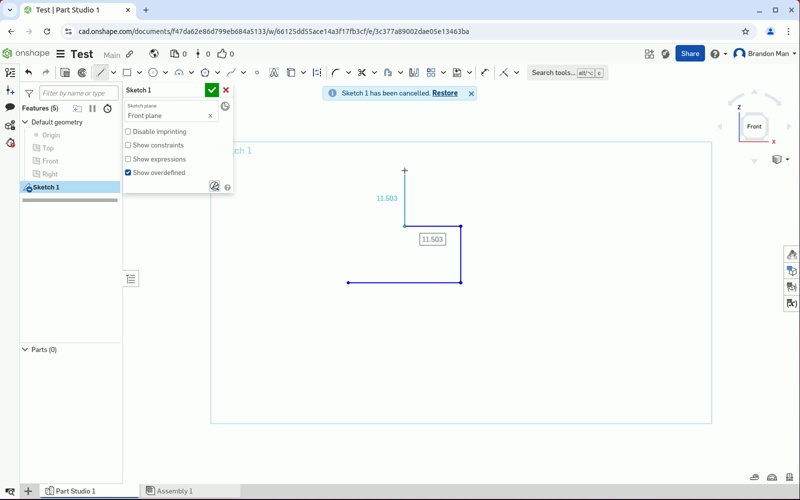
click(404, 170)
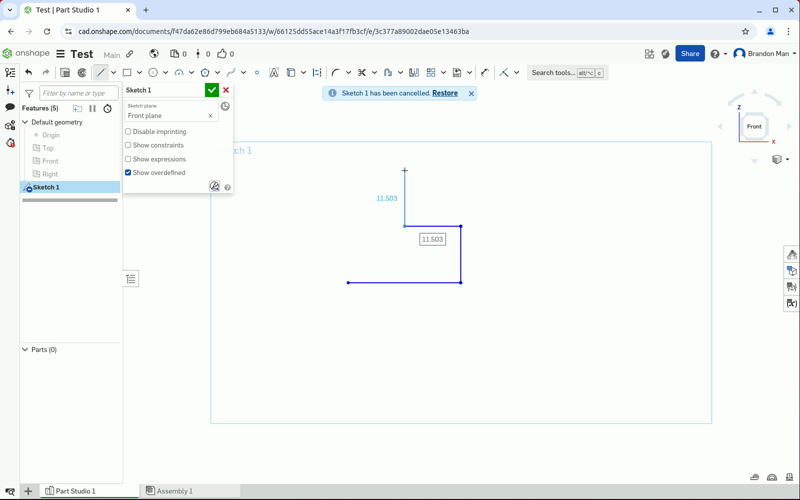
key_up(shift)
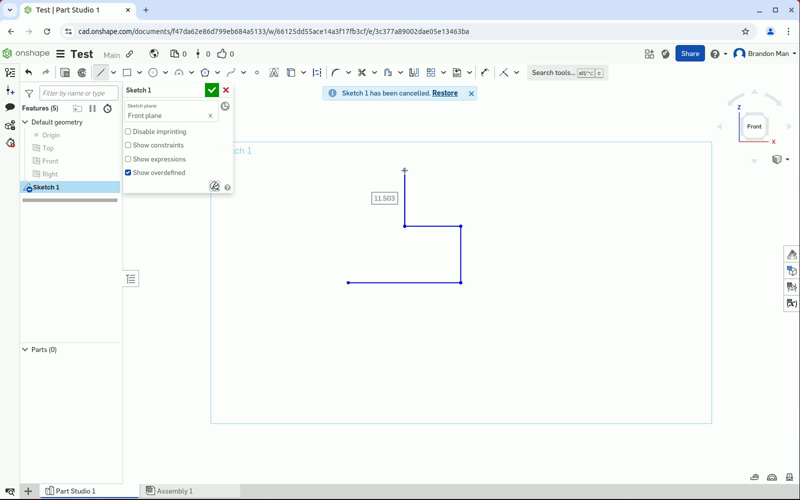
key_down(shift)
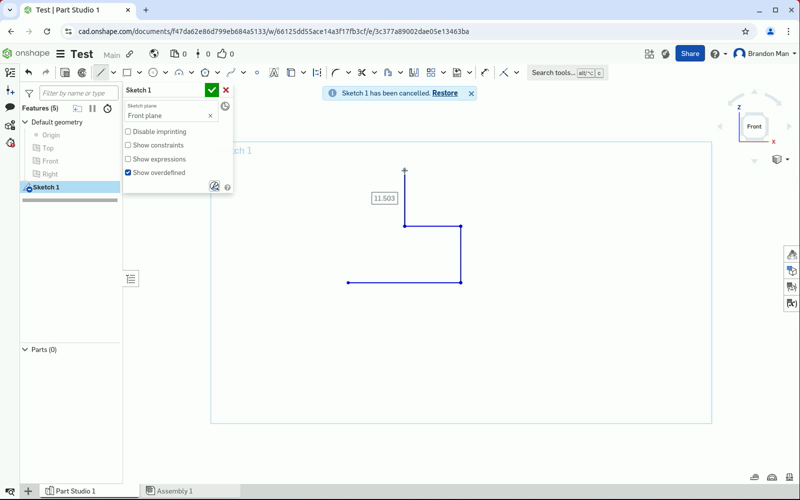
mouse_move(434, 170)
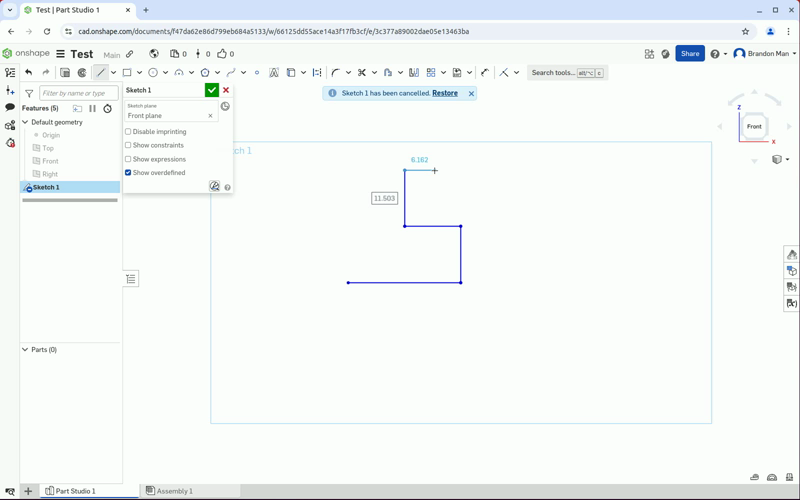
mouse_move(348, 170)
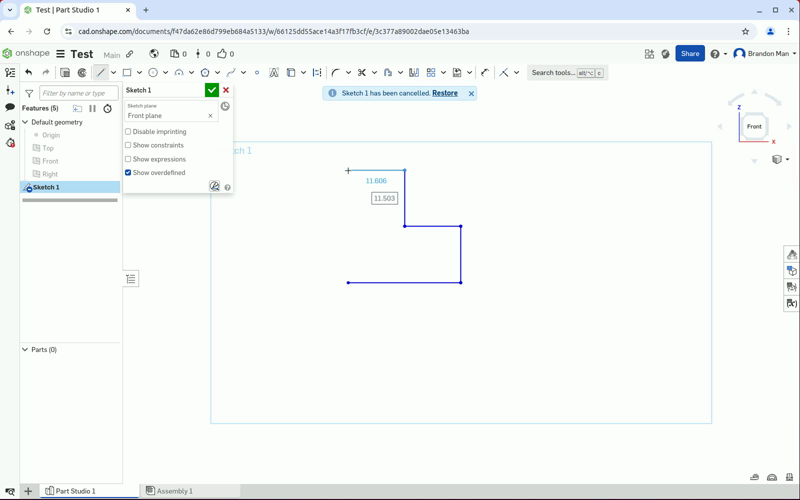
click(348, 170)
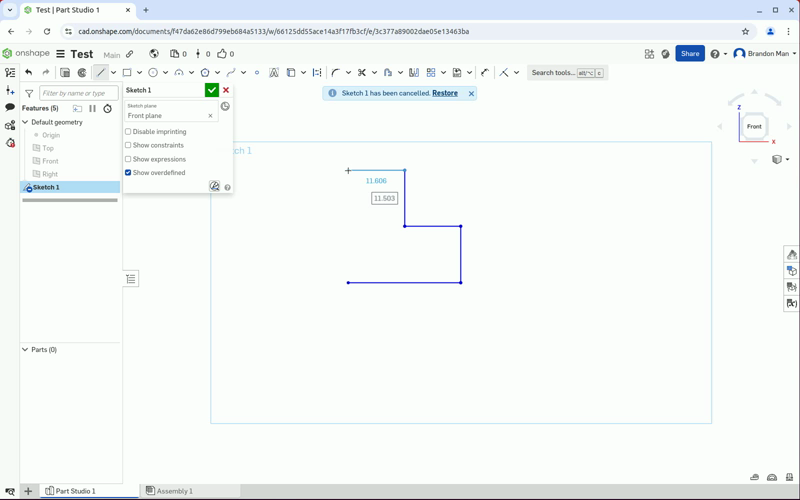
key_up(shift)
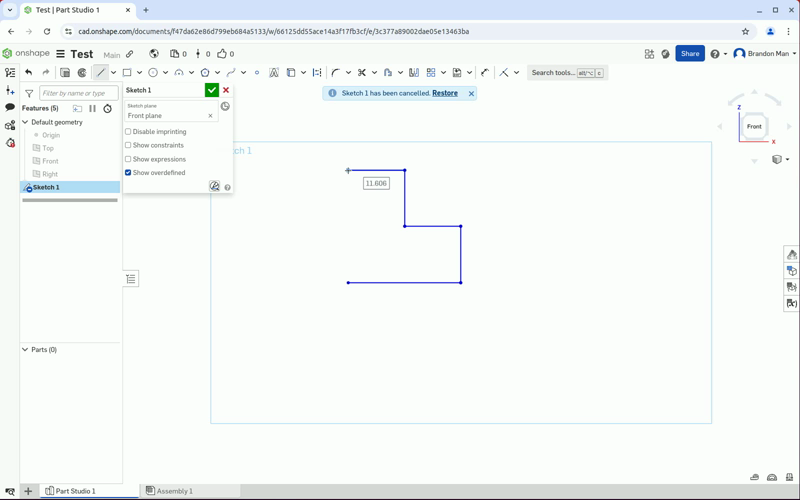
key_down(shift)
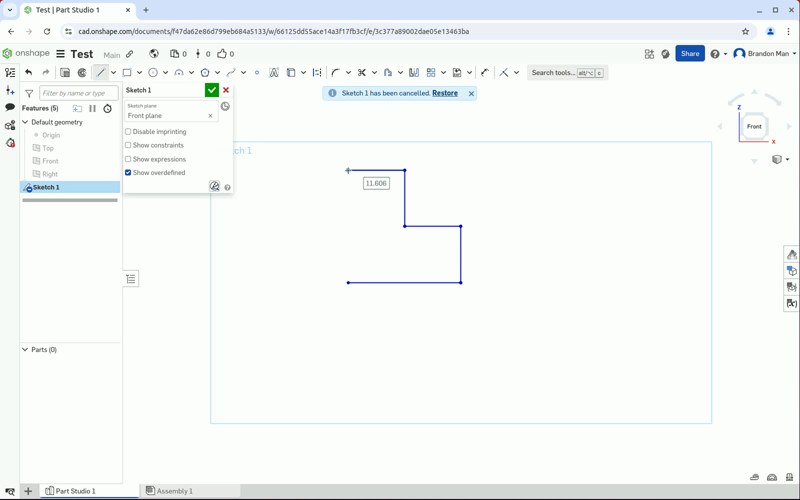
mouse_move(348, 282)
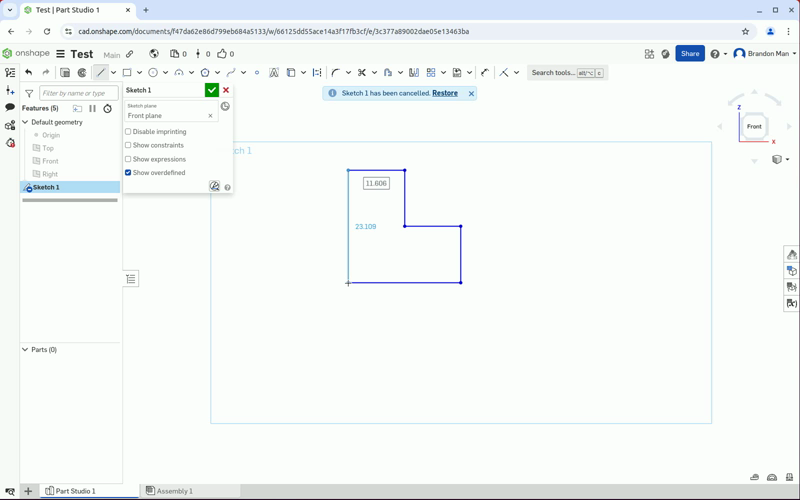
key_up(shift)
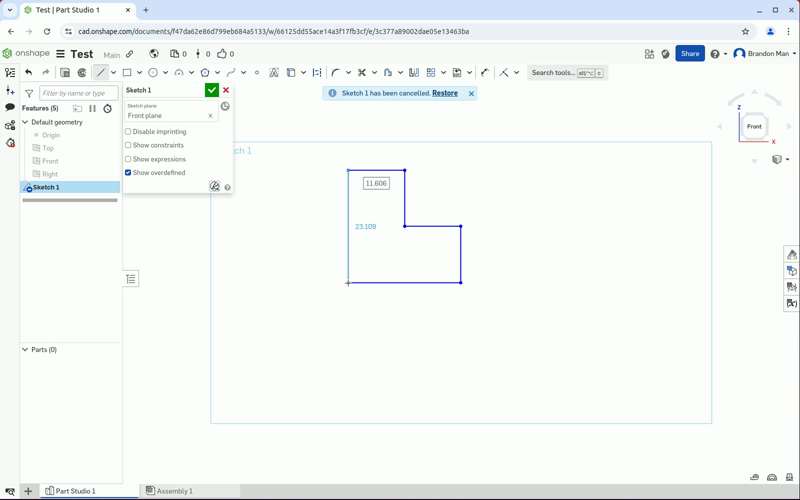
click(348, 282)
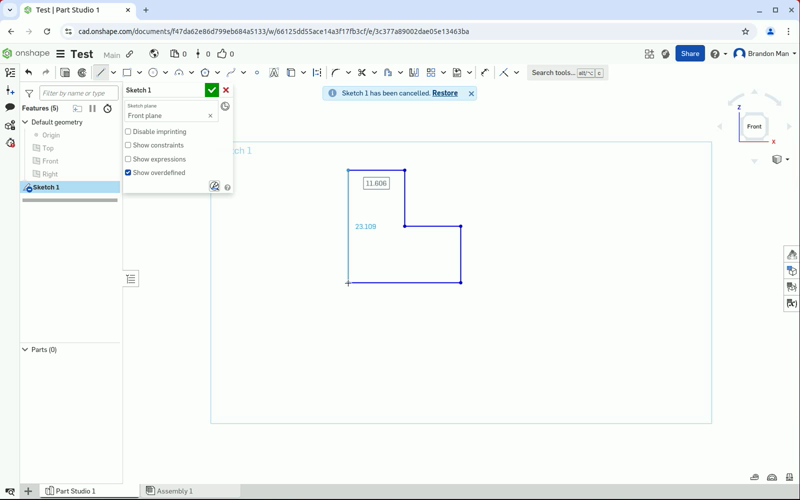
key(esc)
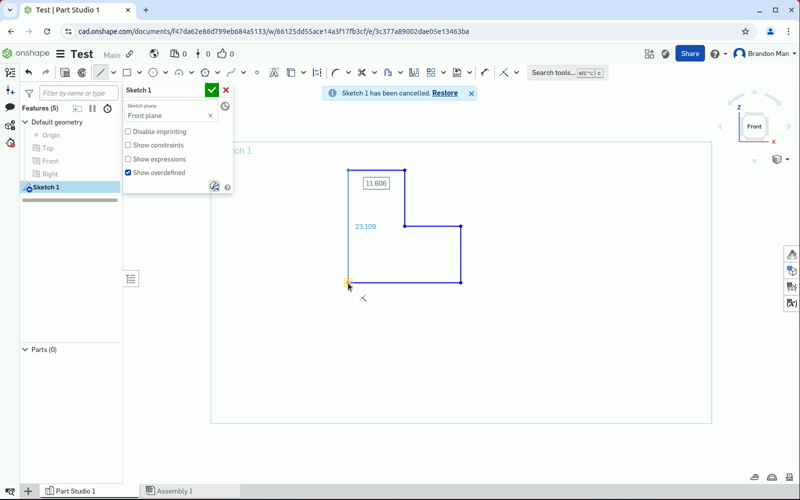
mouse_move(440, 273)
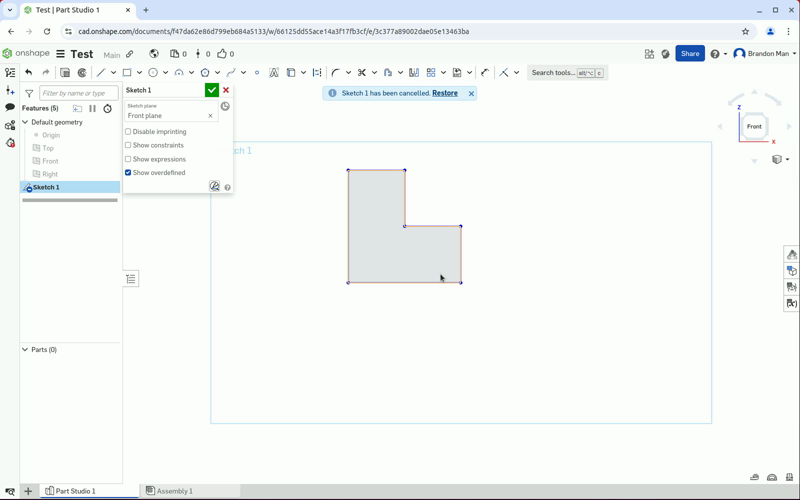
click(440, 273)
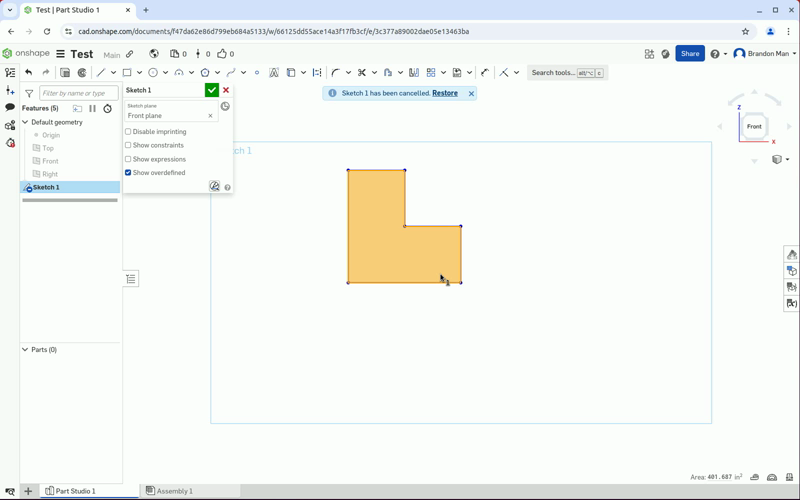
mouse_move(73, 352)
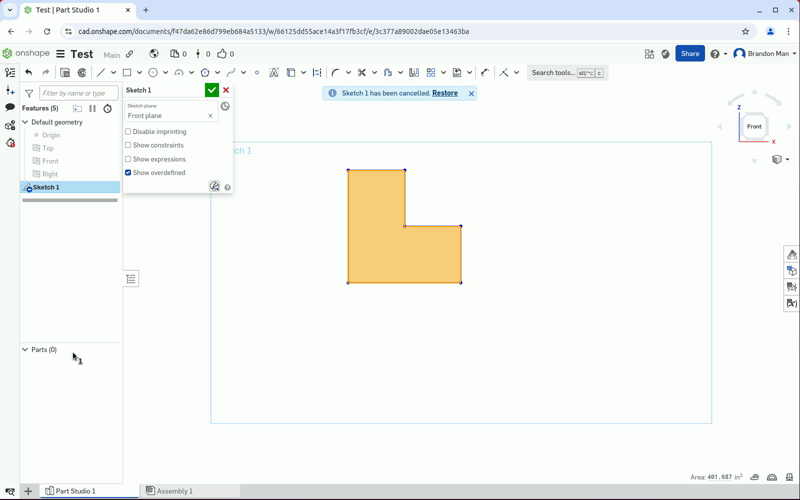
key(shift+y)
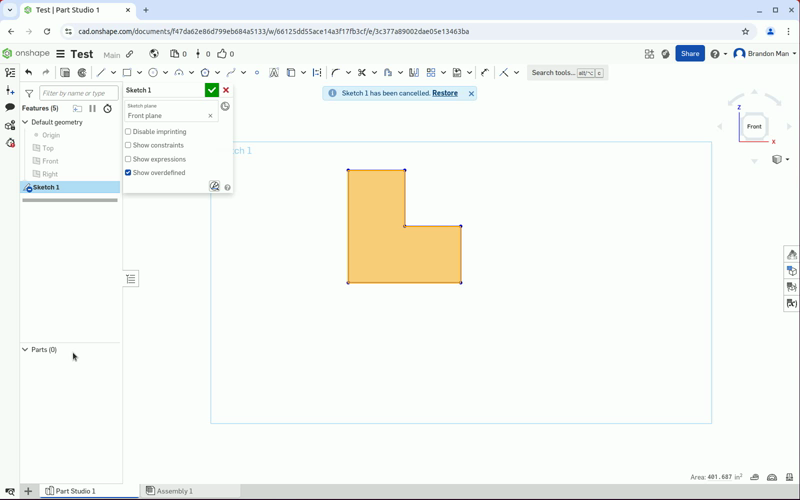
key(shift+e)
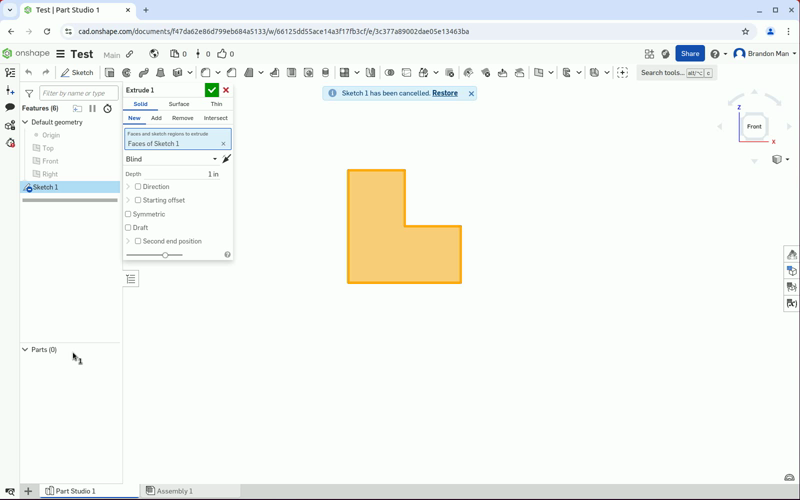
mouse_move(143, 106)
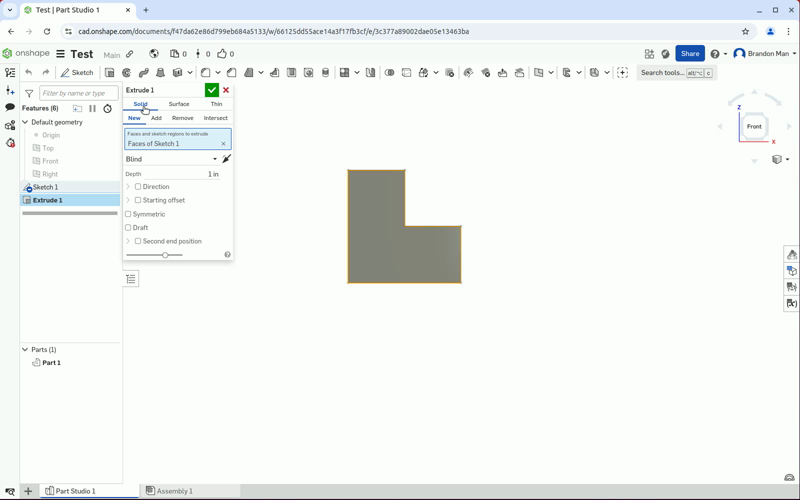
click(143, 106)
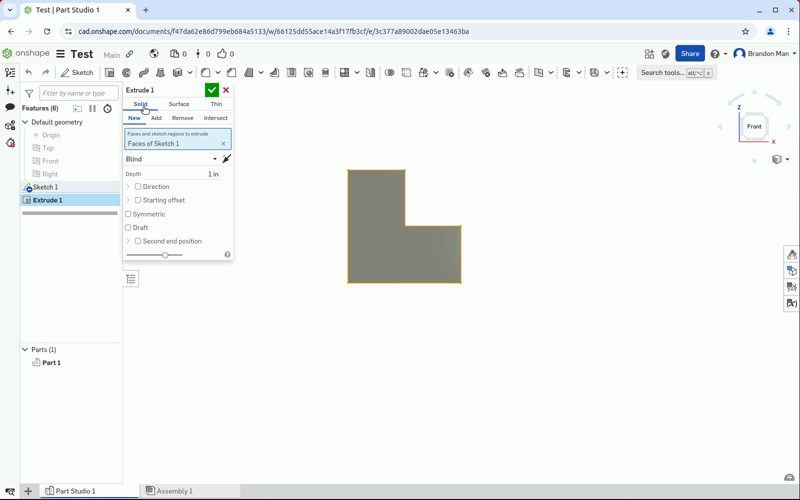
mouse_move(137, 120)
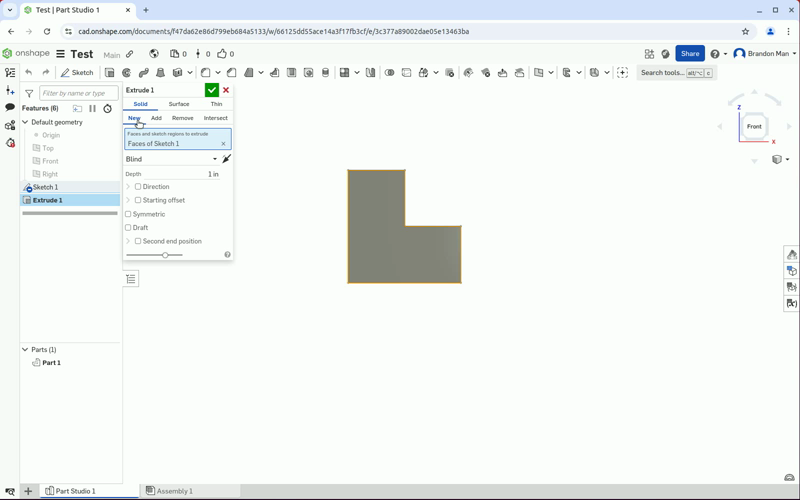
click(137, 120)
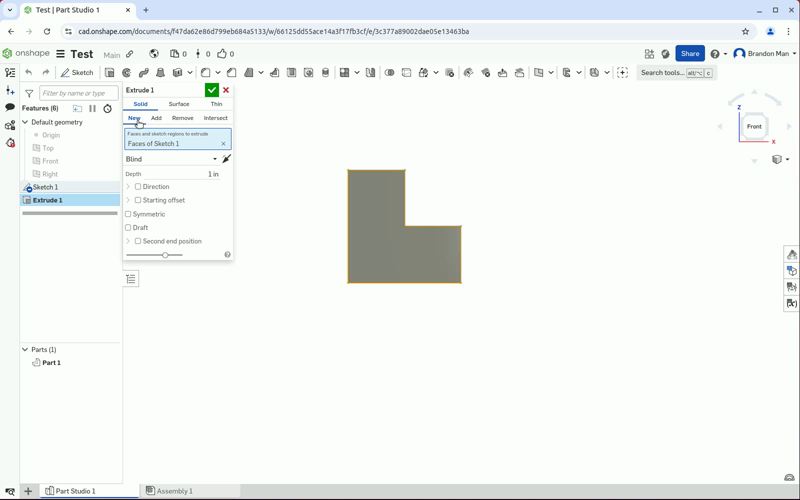
key(tab, 4)
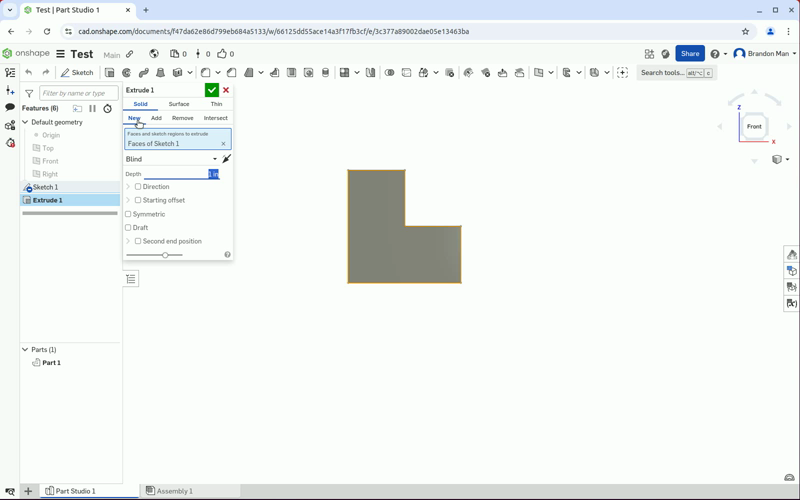
text(23.108)
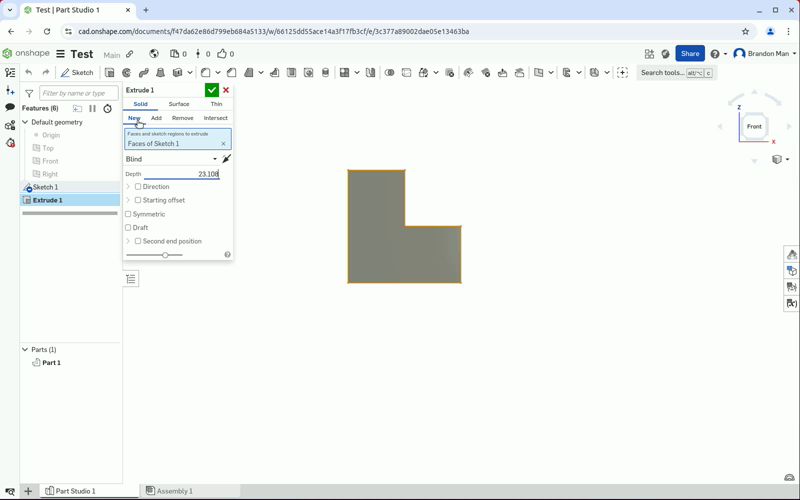
key(enter)
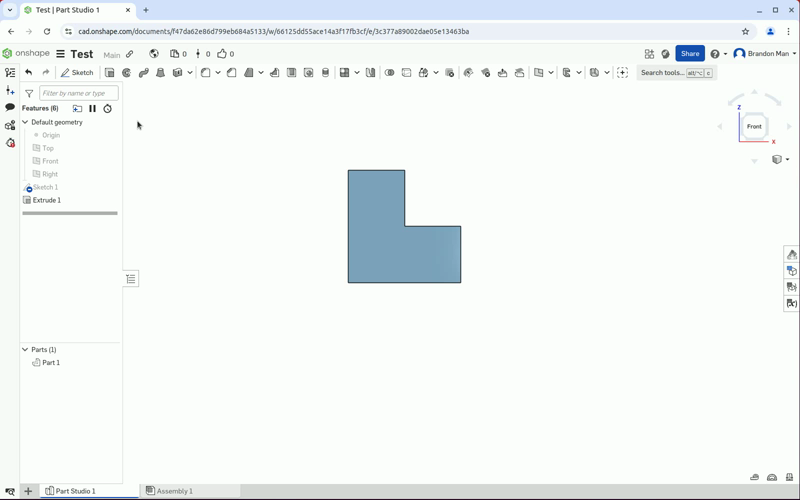
key(shift+h)
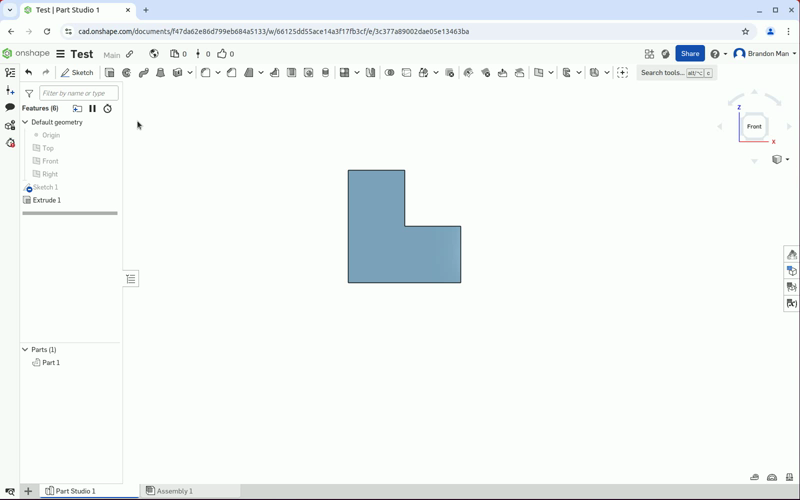
key(shift+h)
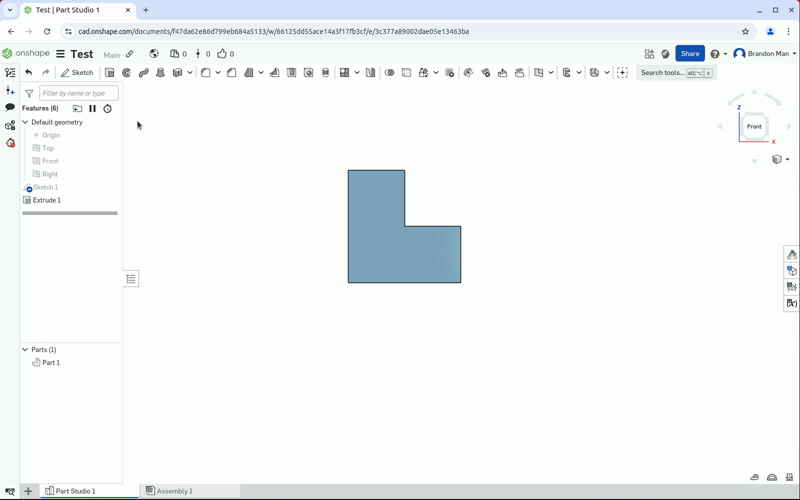
mouse_move(73, 189)
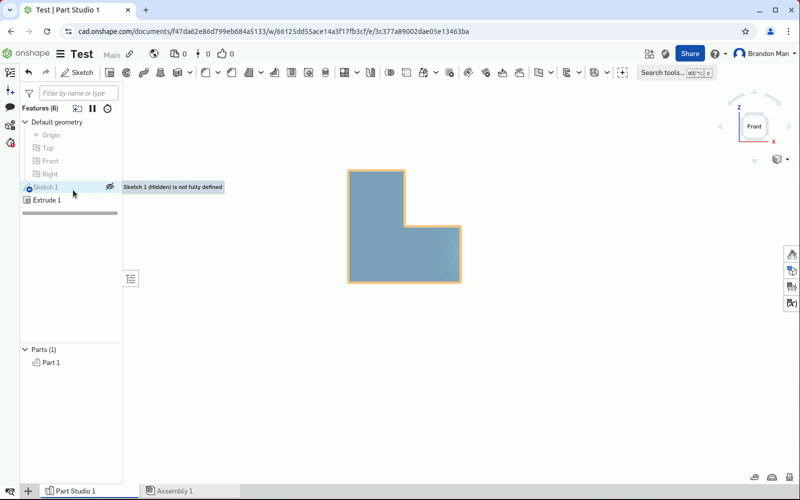
click(73, 189)
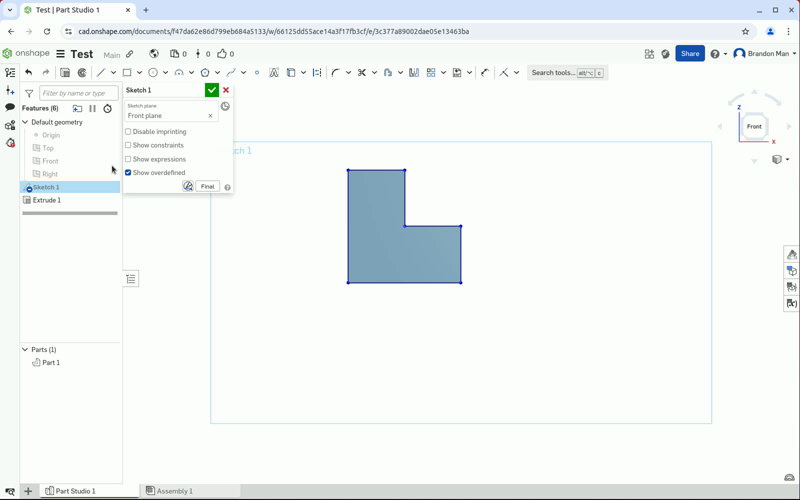
mouse_move(229, 92)
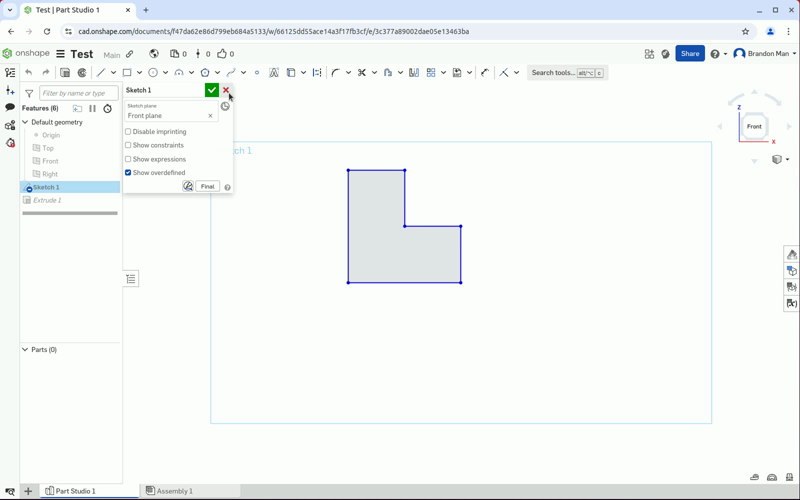
click(229, 92)
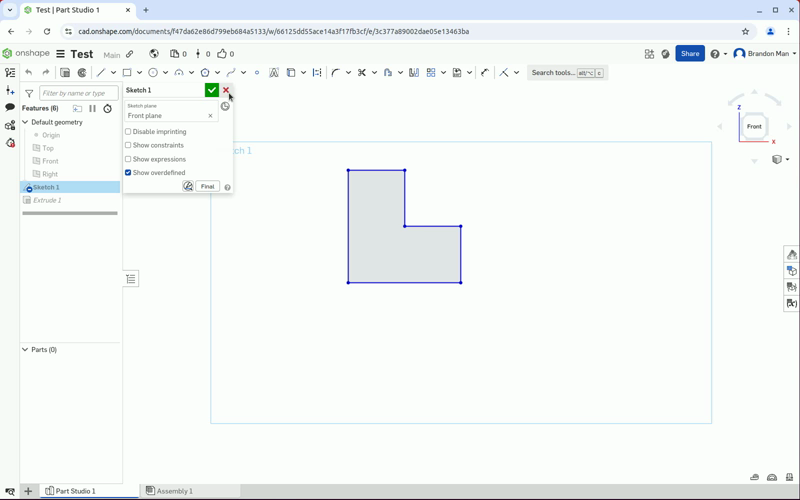
key(shift+s)
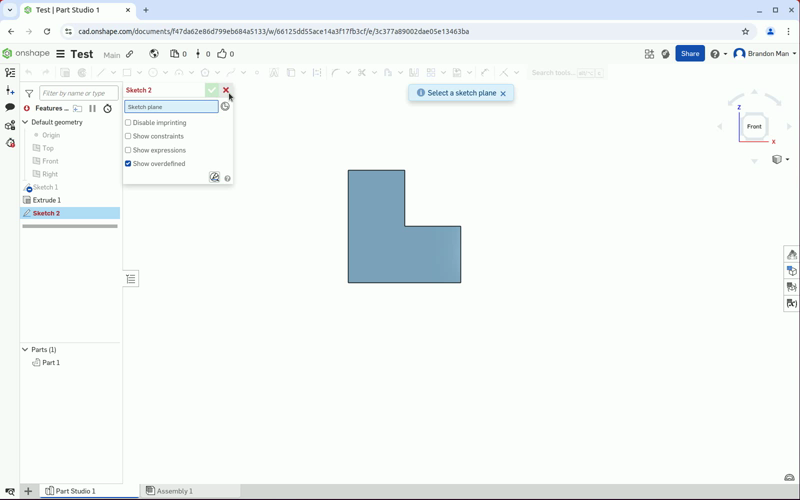
mouse_move(73, 163)
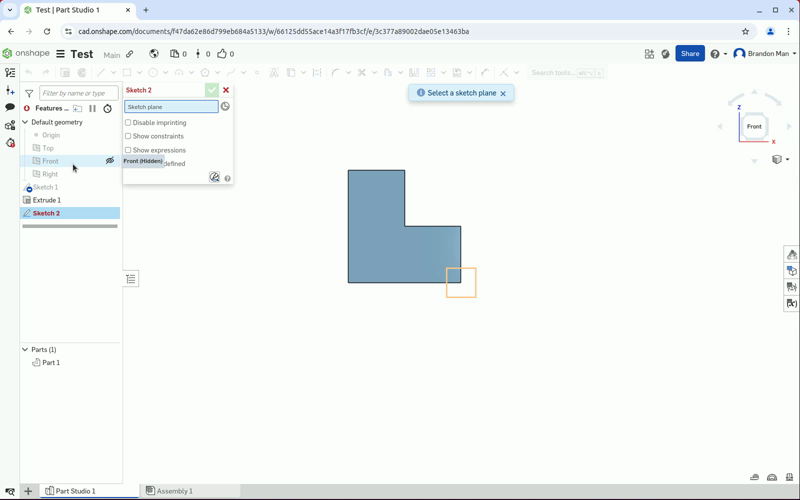
click(73, 163)
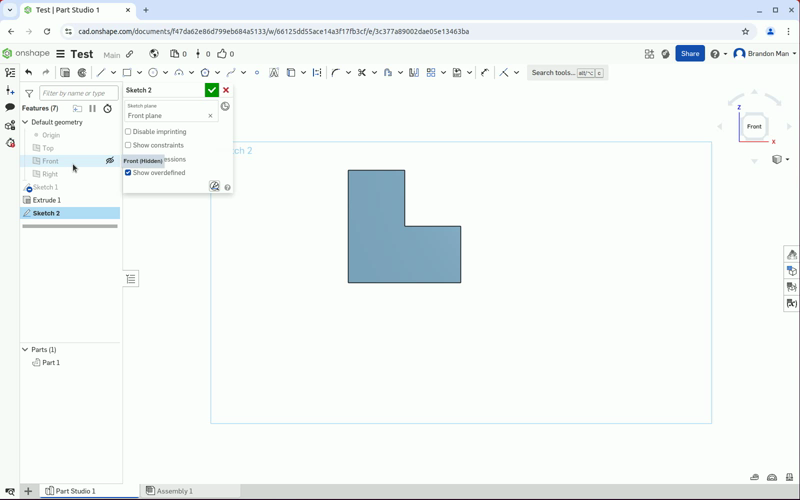
mouse_move(73, 352)
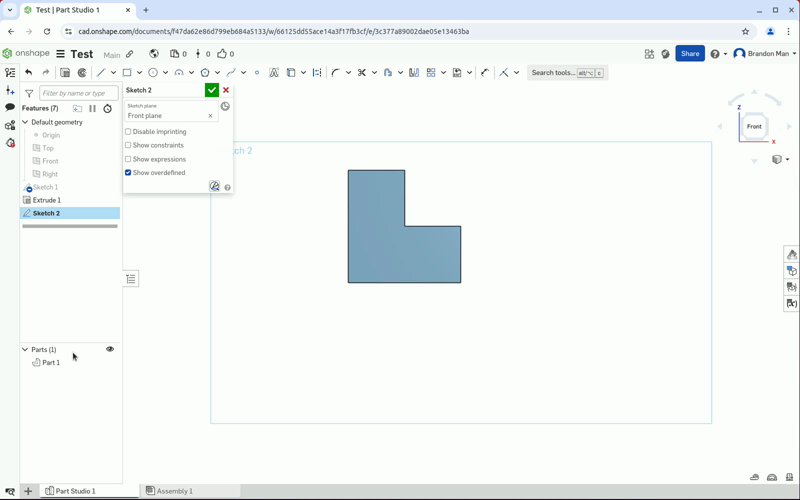
key(y)
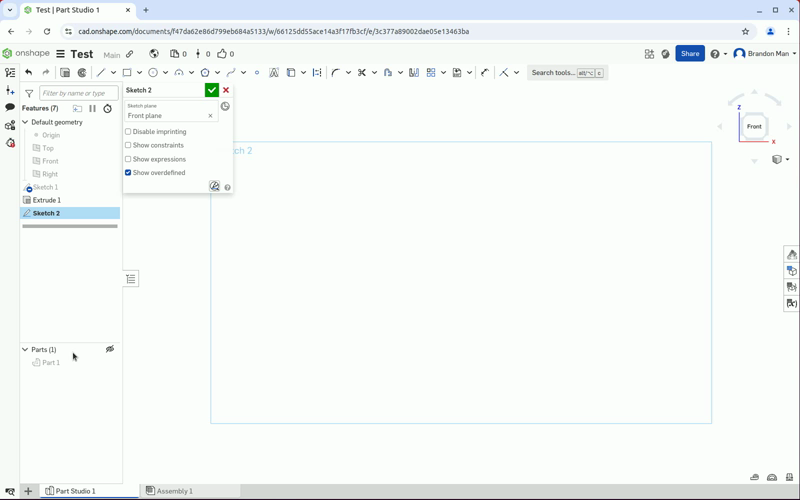
key(l)
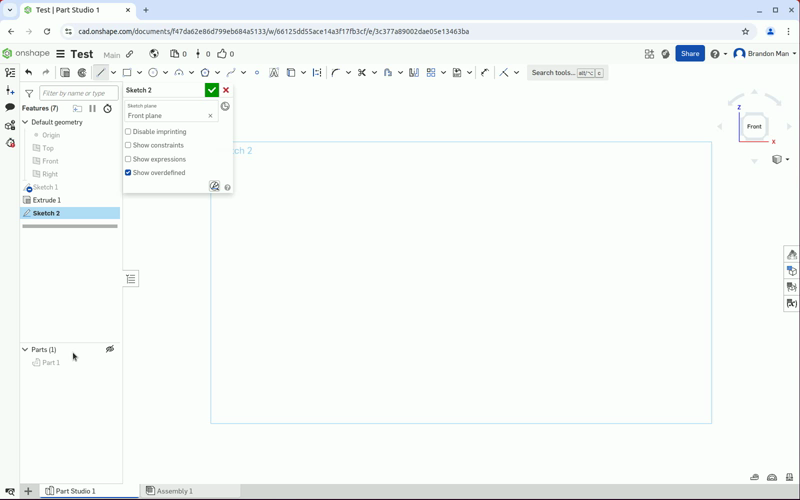
key_down(shift)
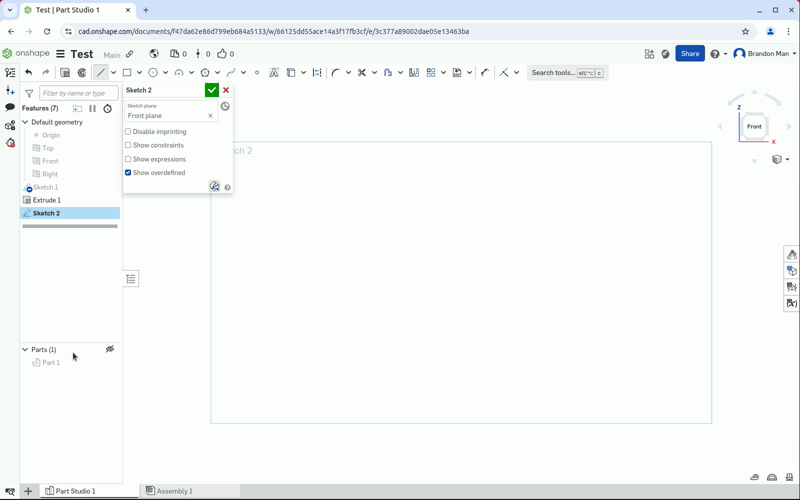
mouse_move(404, 226)
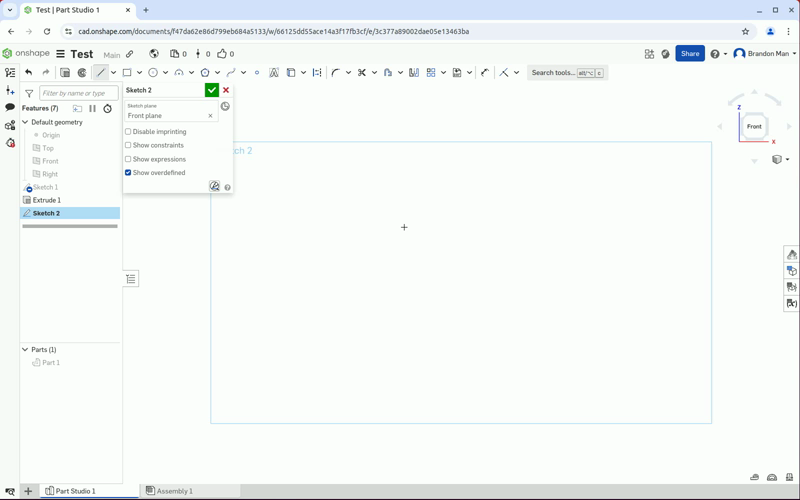
click(404, 226)
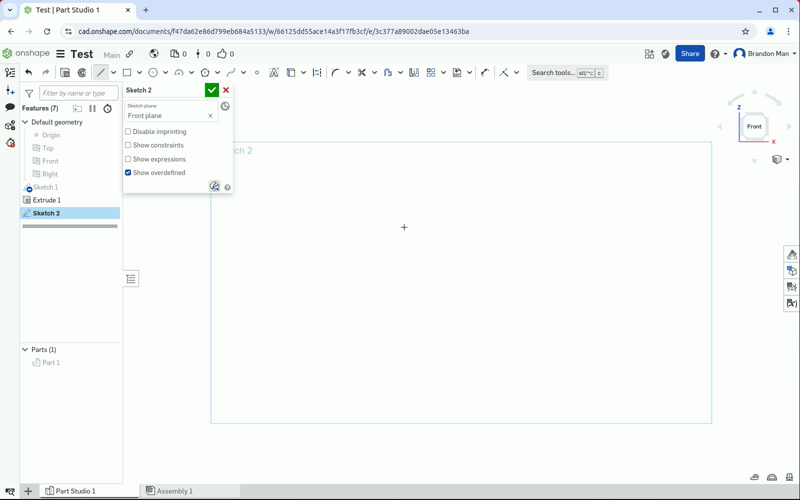
key_up(shift)
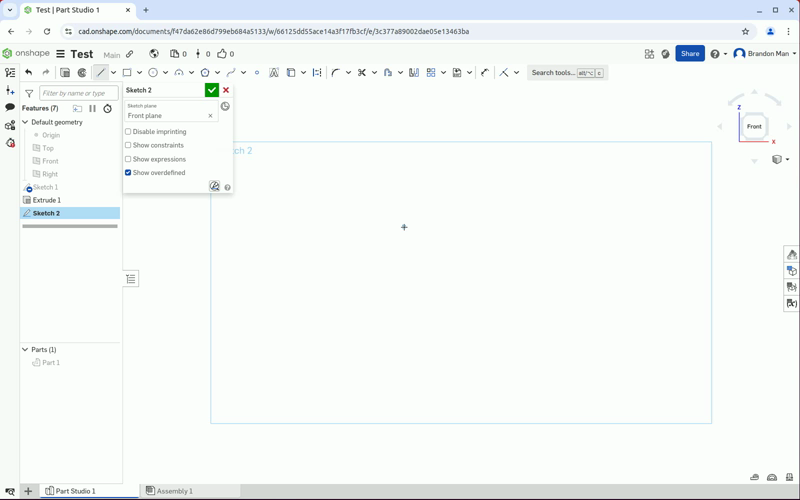
key_down(shift)
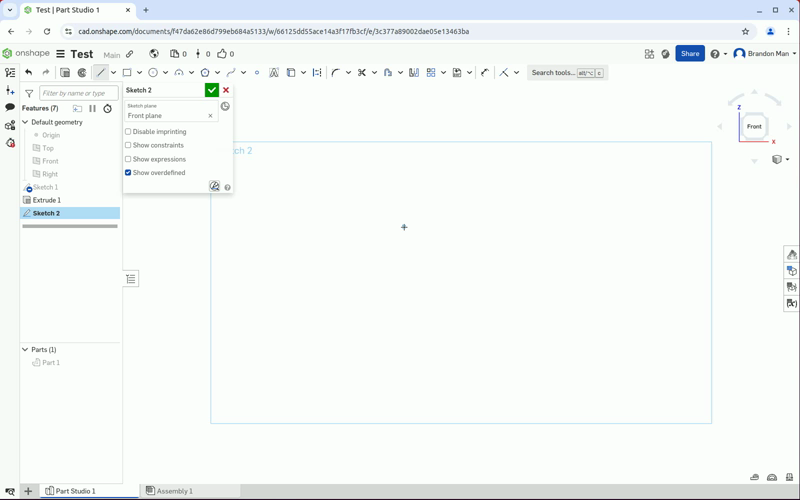
mouse_move(434, 226)
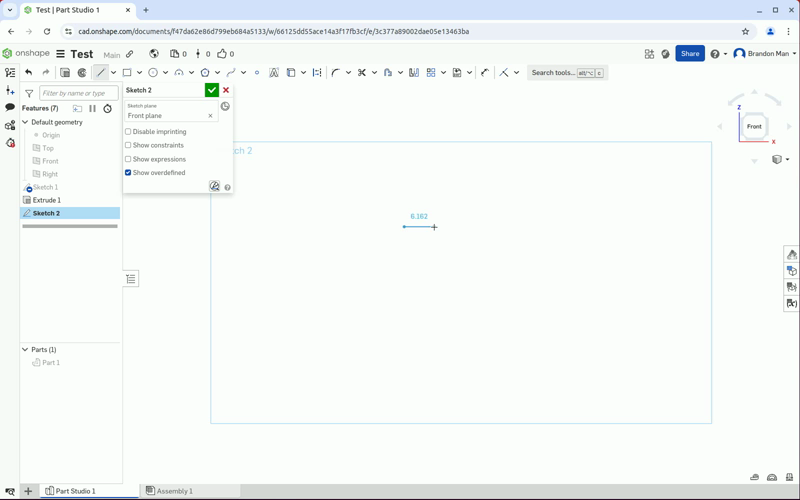
mouse_move(461, 226)
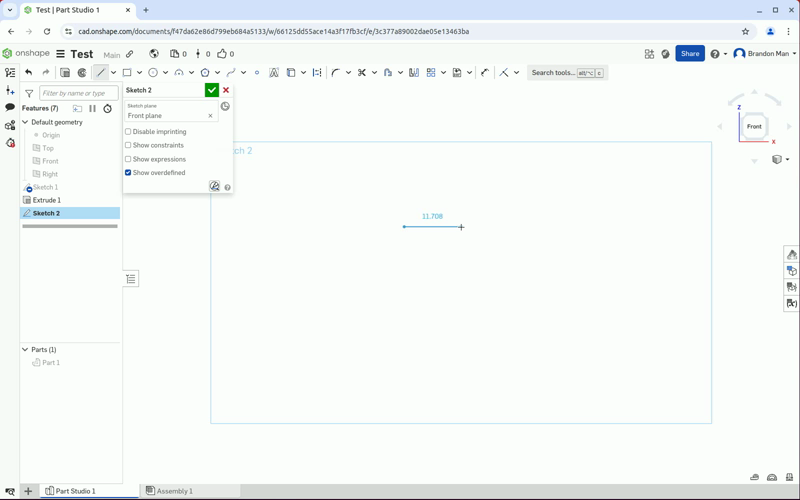
click(461, 226)
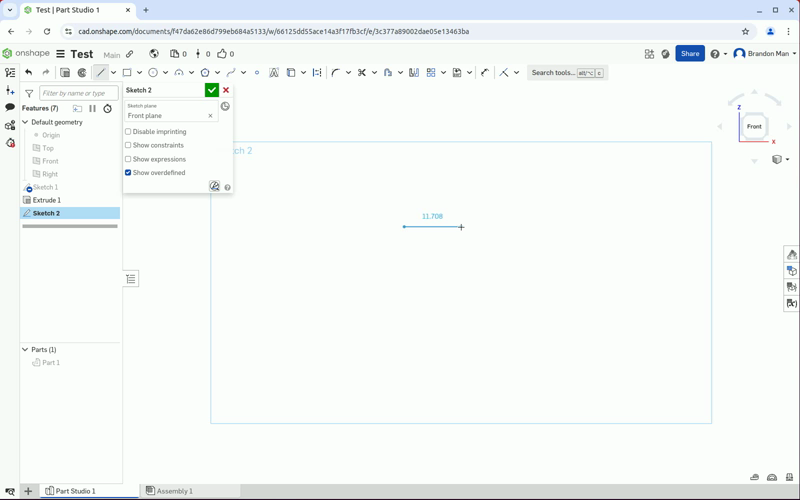
key_up(shift)
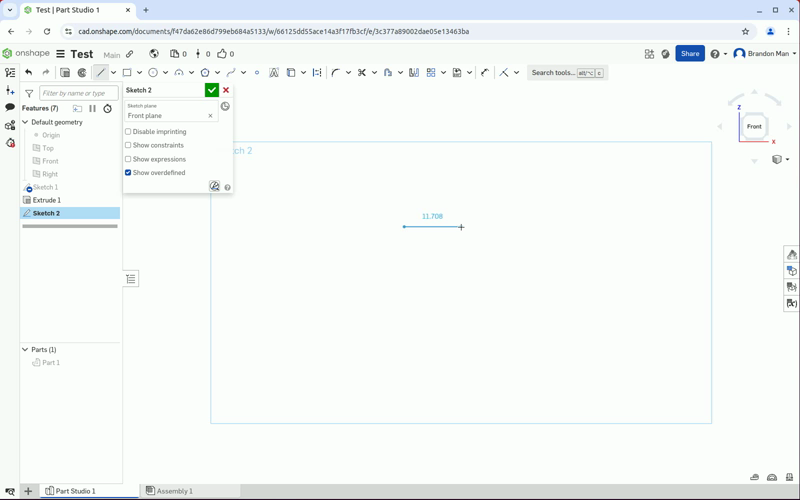
key(esc)
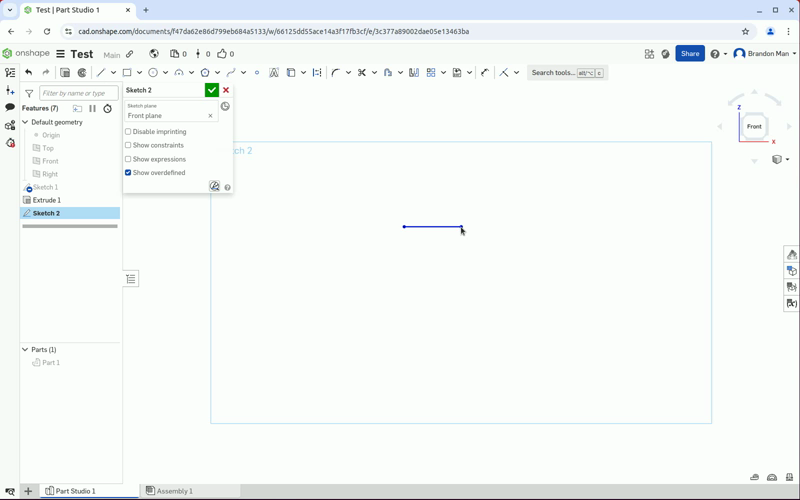
key(a)
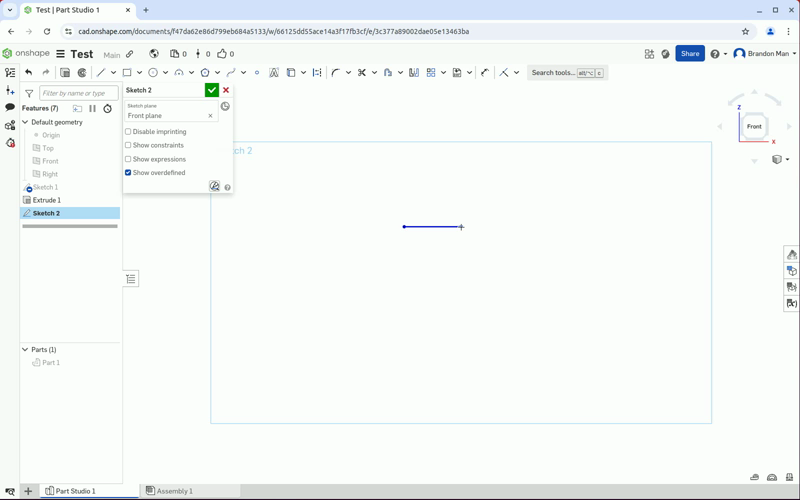
mouse_move(461, 226)
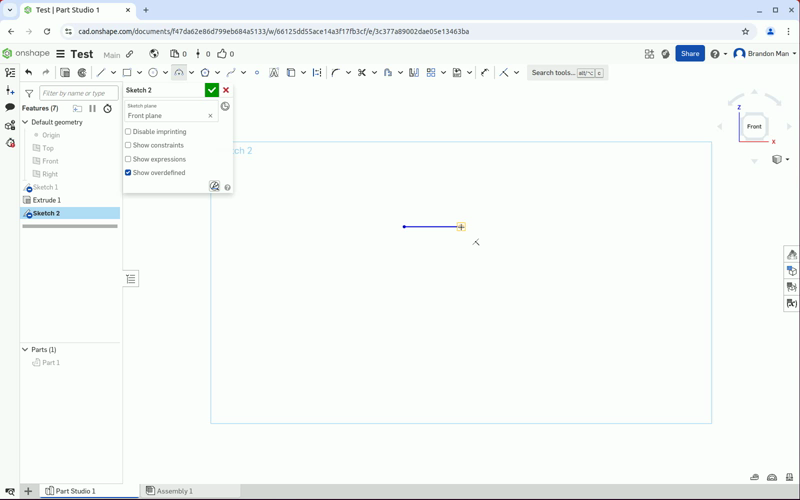
click(461, 226)
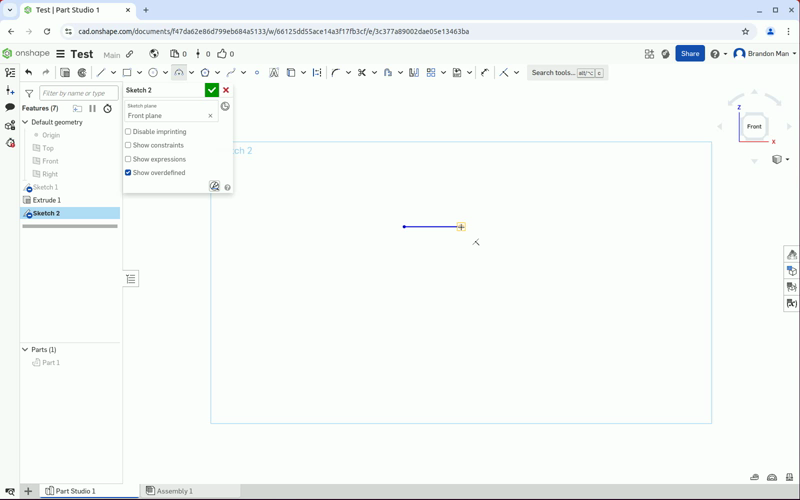
key_down(shift)
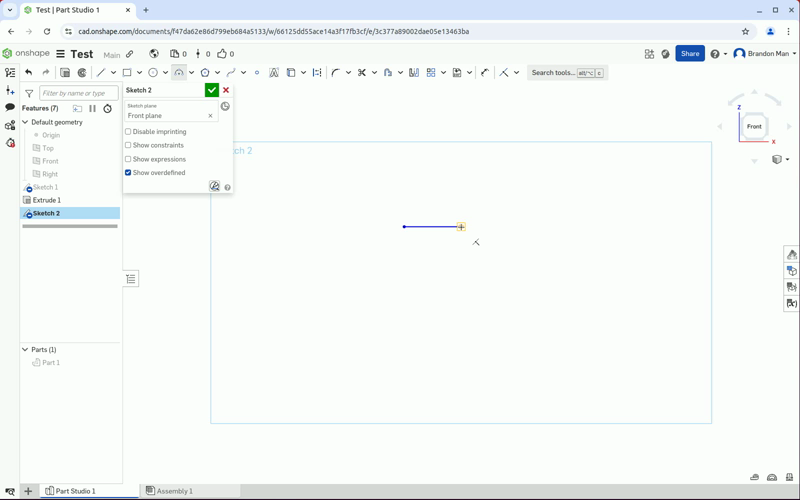
mouse_move(404, 169)
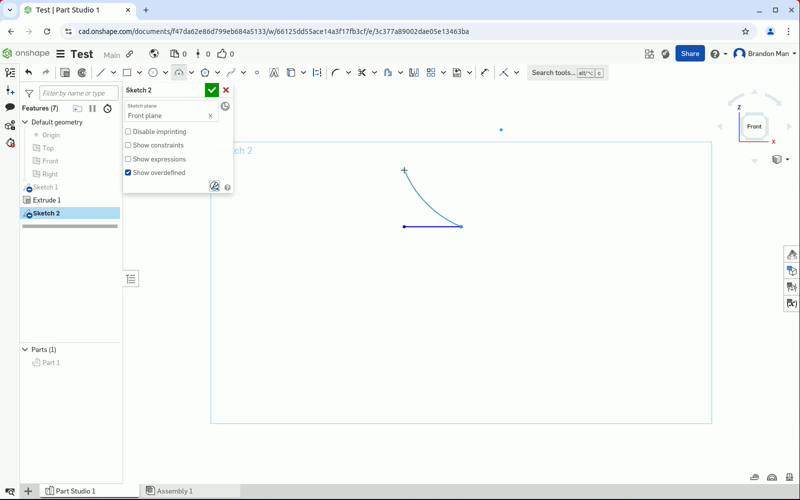
click(404, 169)
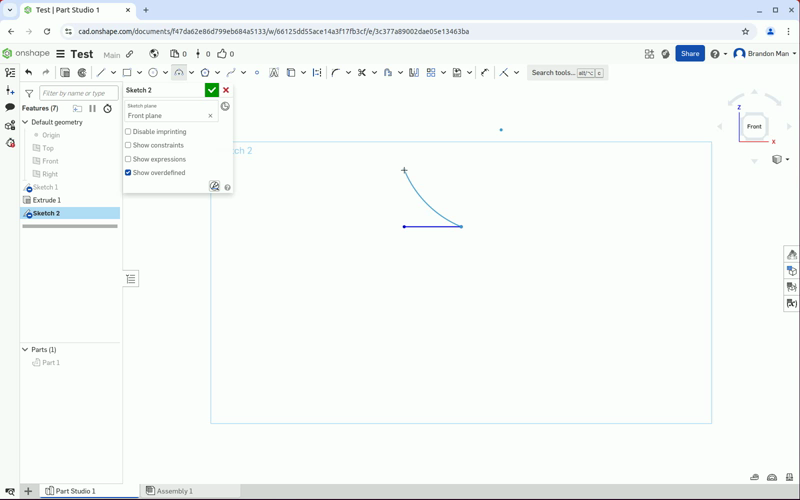
mouse_move(421, 209)
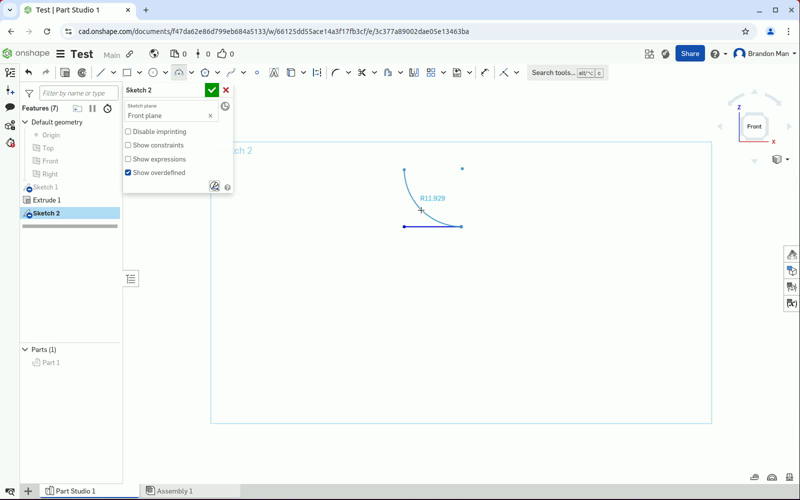
click(421, 209)
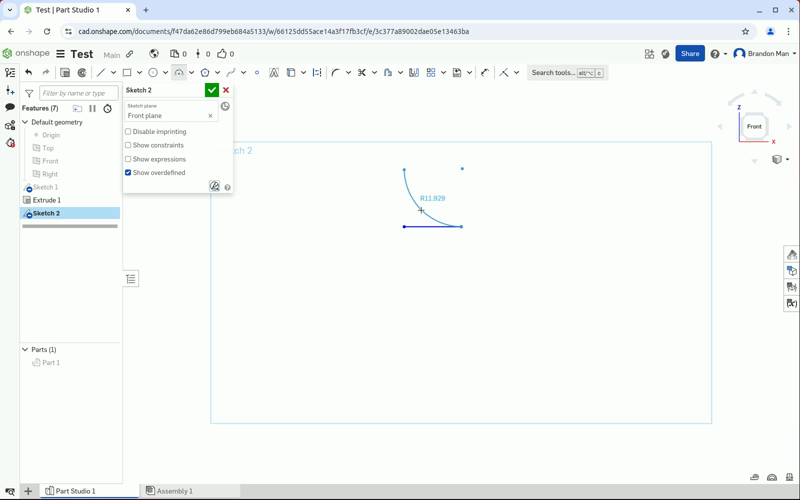
key_up(shift)
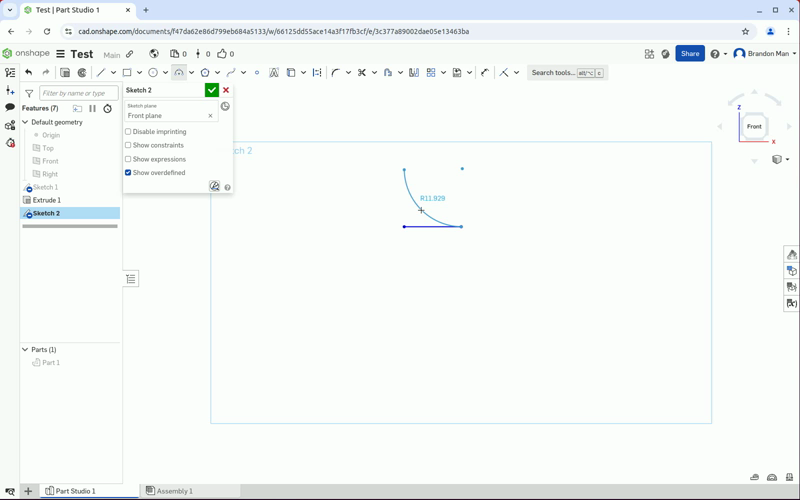
key(esc)
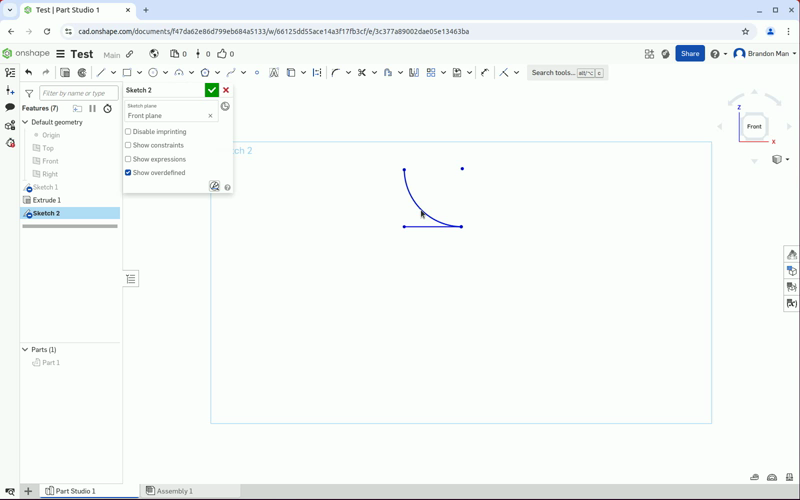
key(l)
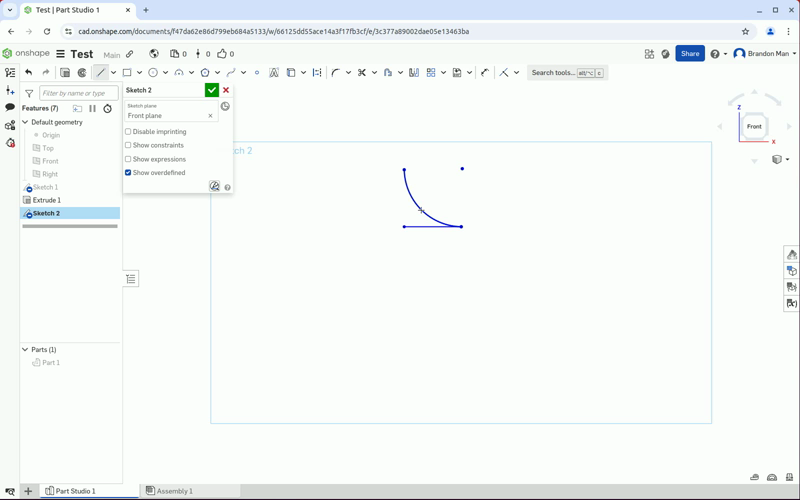
mouse_move(404, 169)
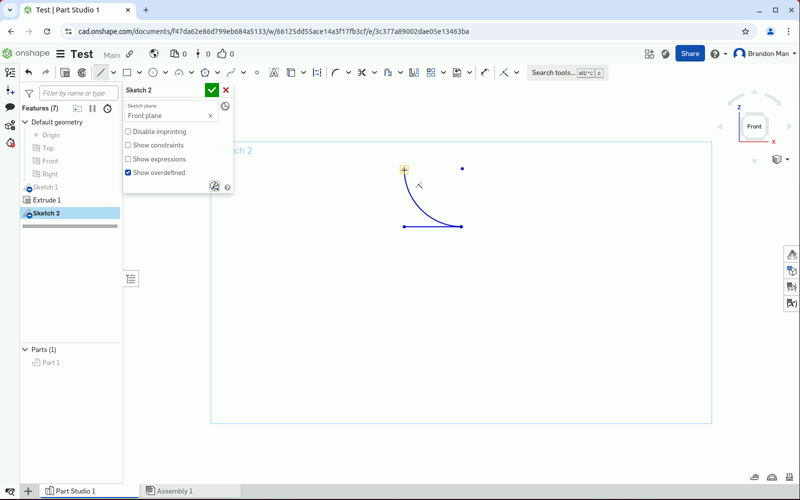
click(404, 169)
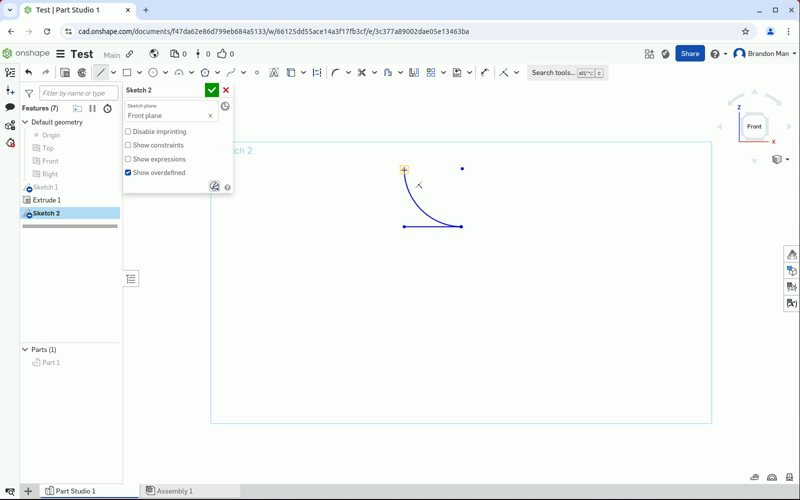
mouse_move(434, 169)
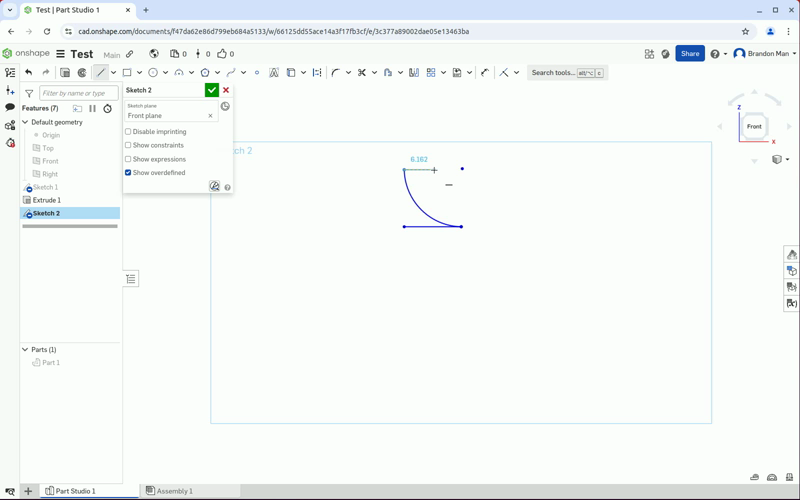
key_down(shift)
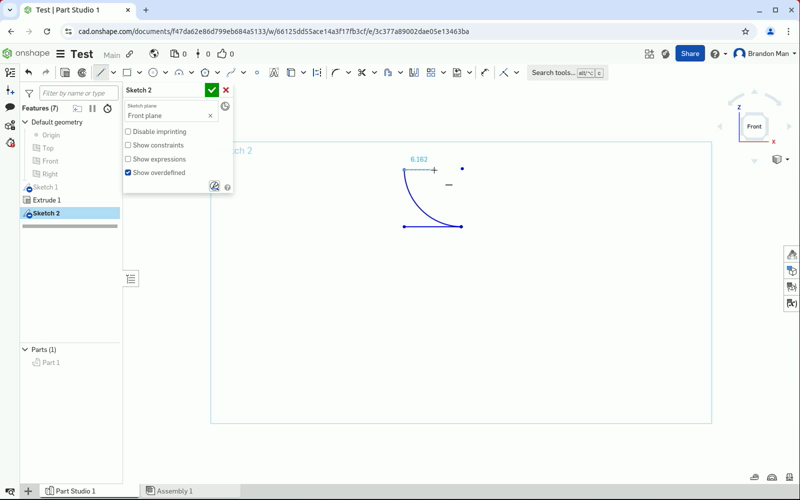
mouse_move(404, 226)
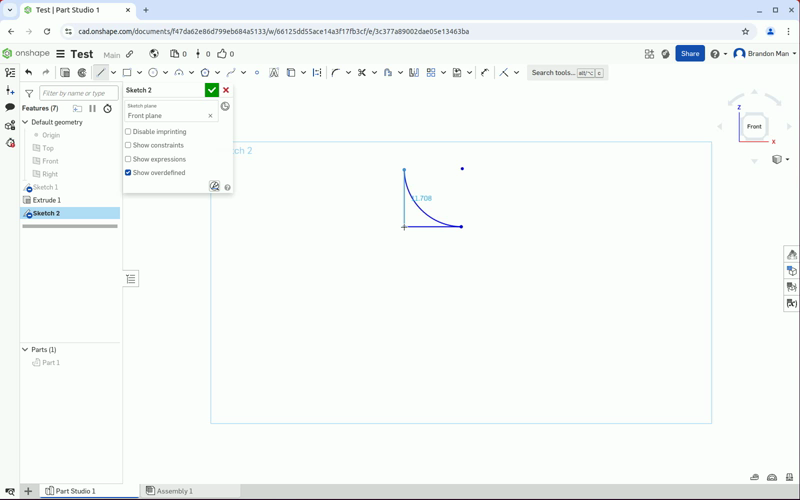
key_up(shift)
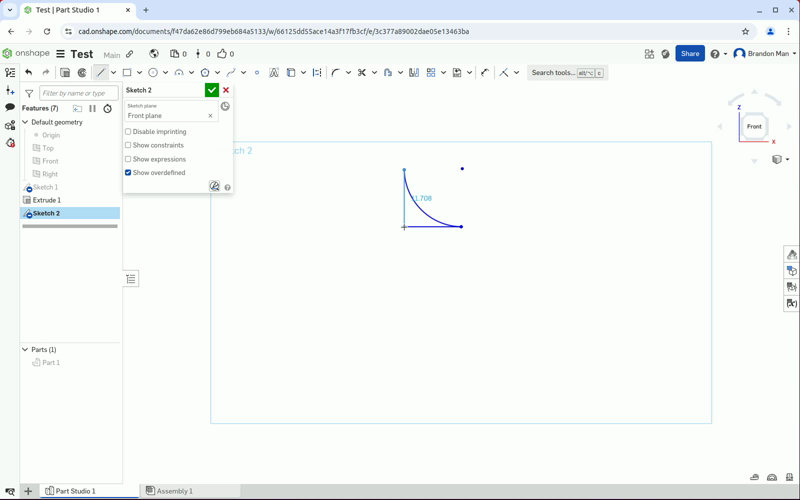
click(404, 226)
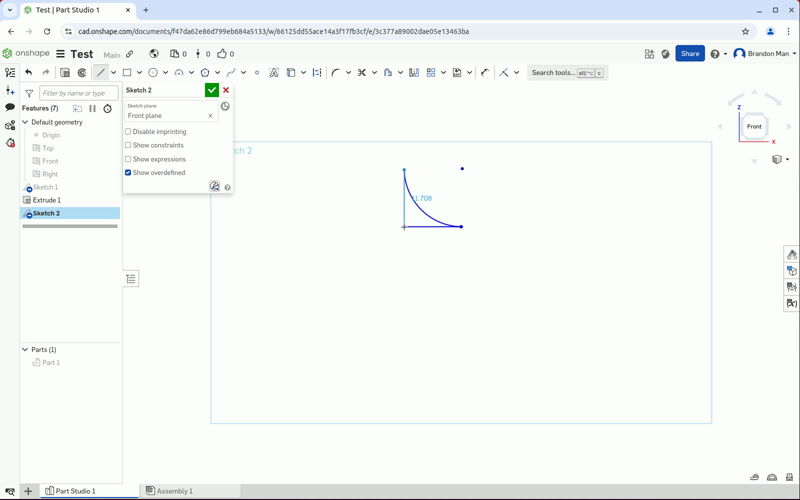
key(esc)
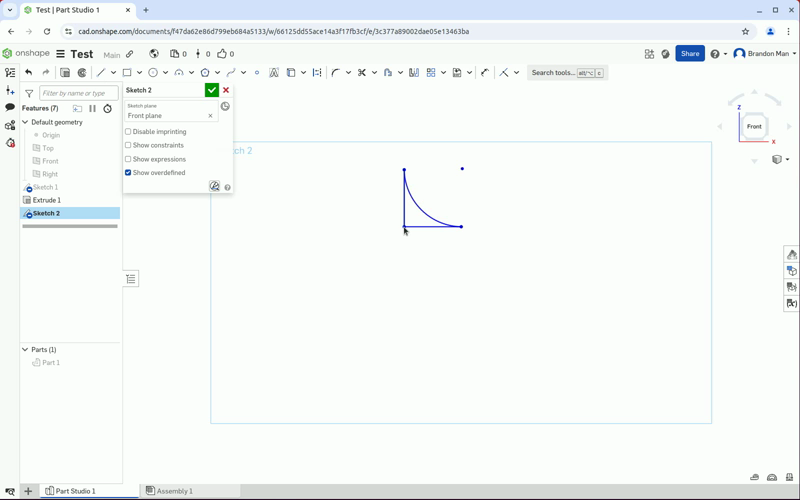
mouse_move(406, 223)
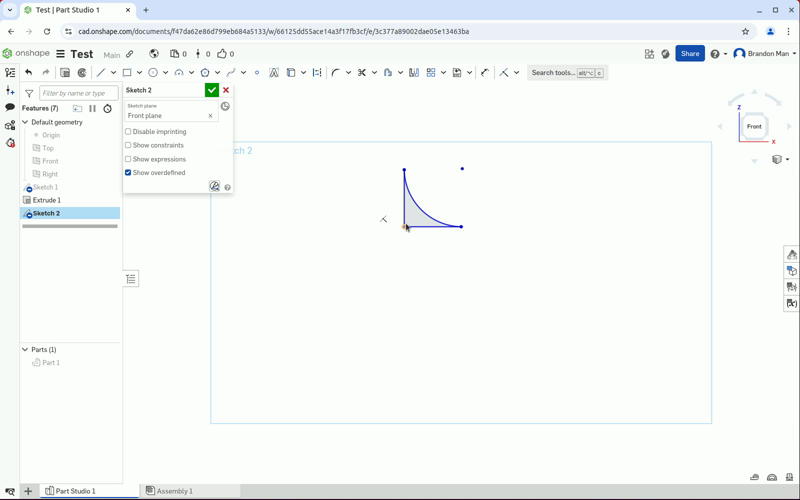
scroll(6)
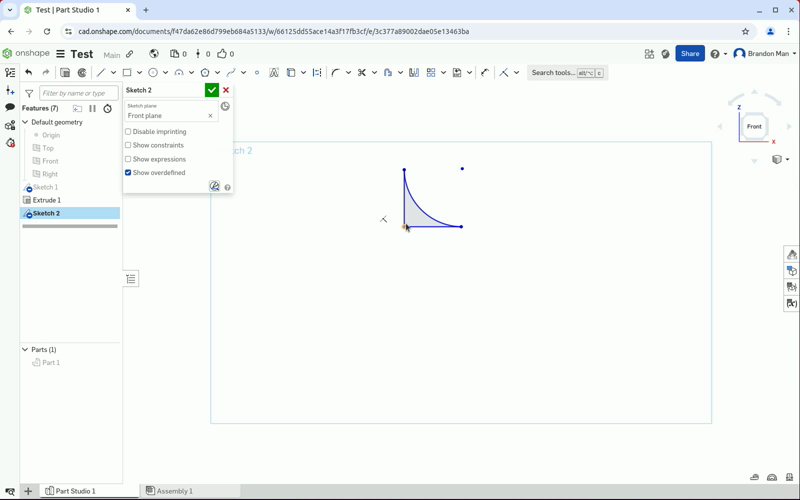
scroll(6)
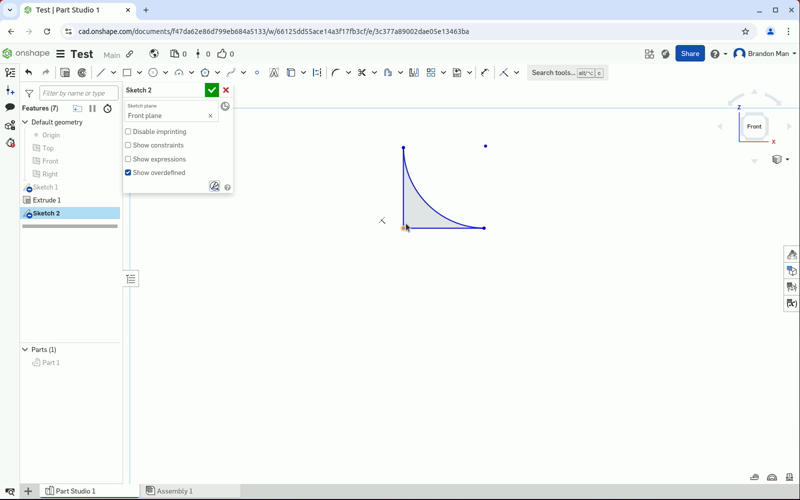
scroll(6)
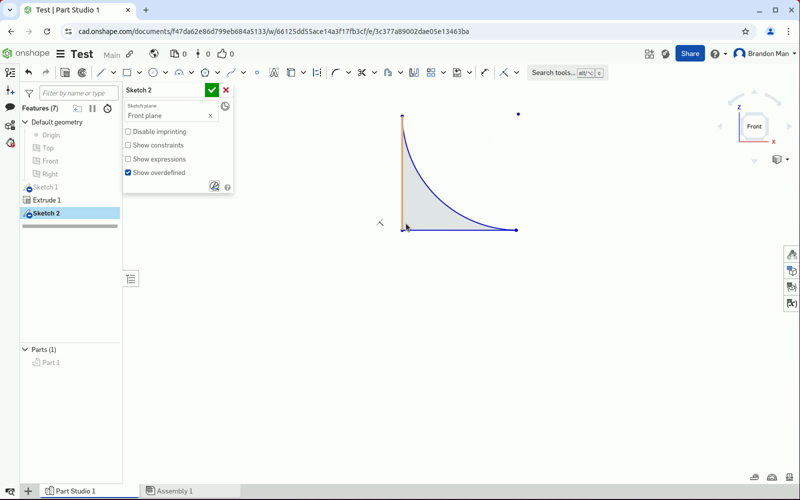
scroll(6)
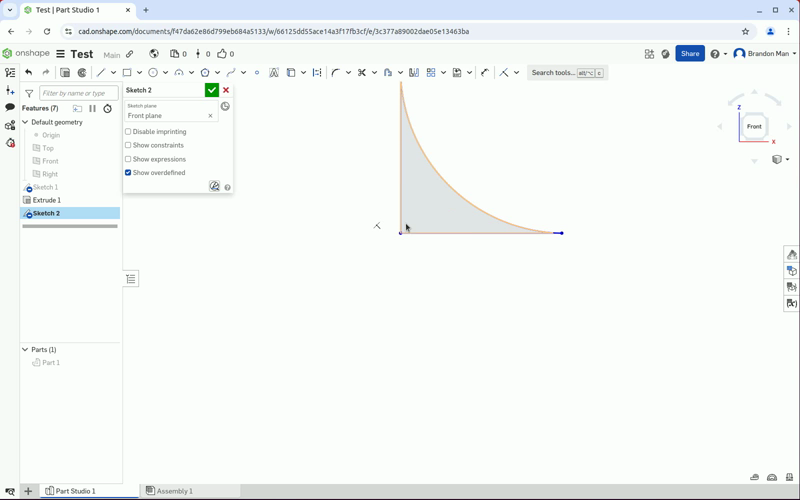
scroll(6)
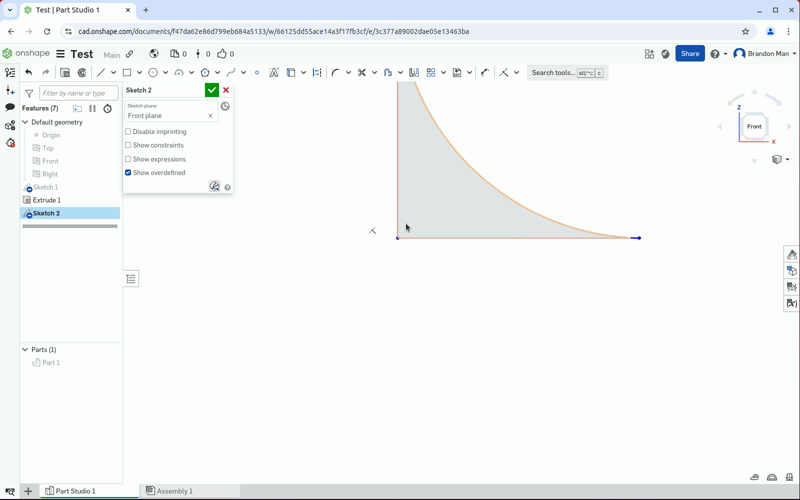
scroll(6)
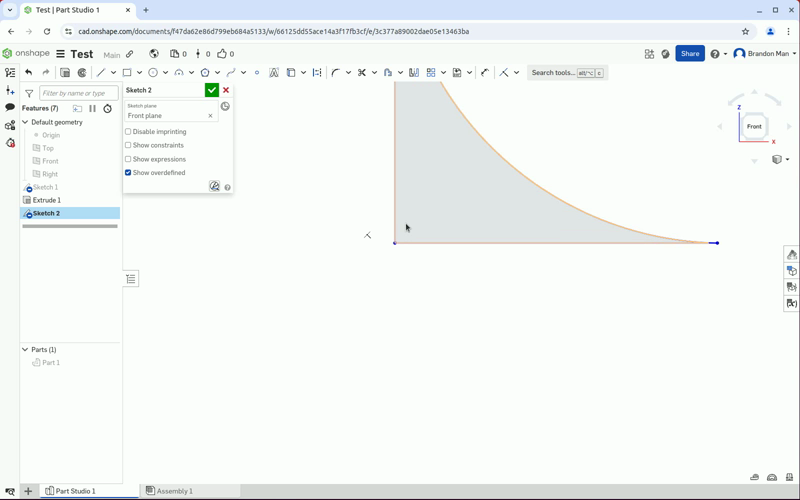
scroll(6)
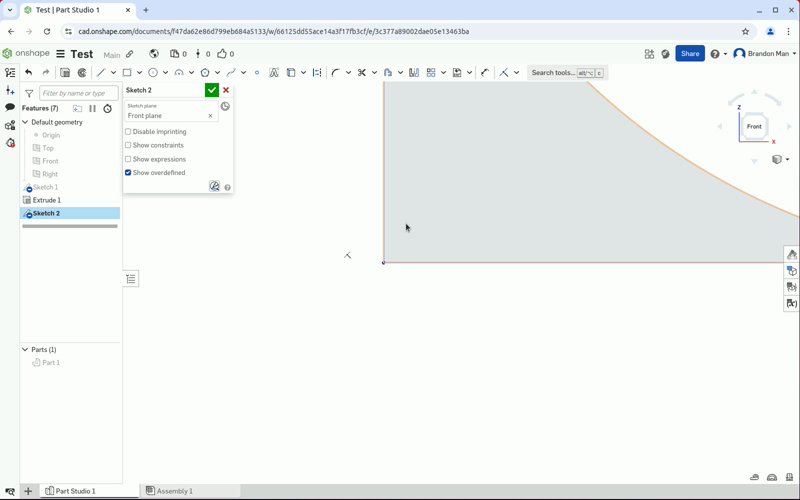
click(406, 223)
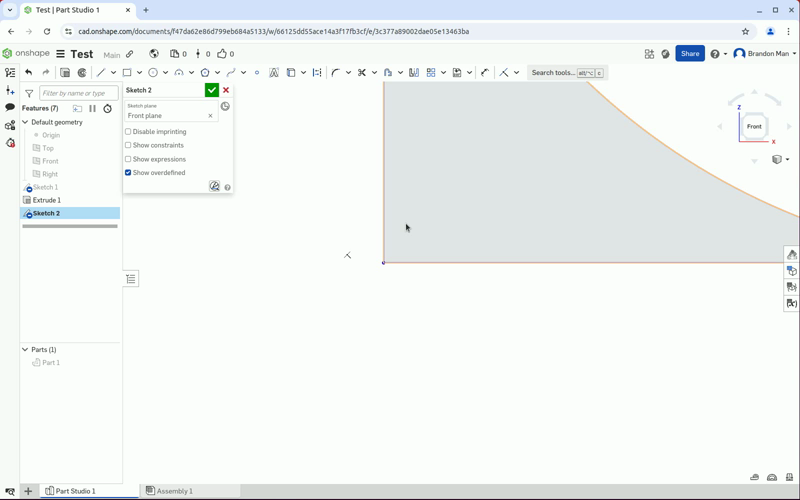
scroll(-6)
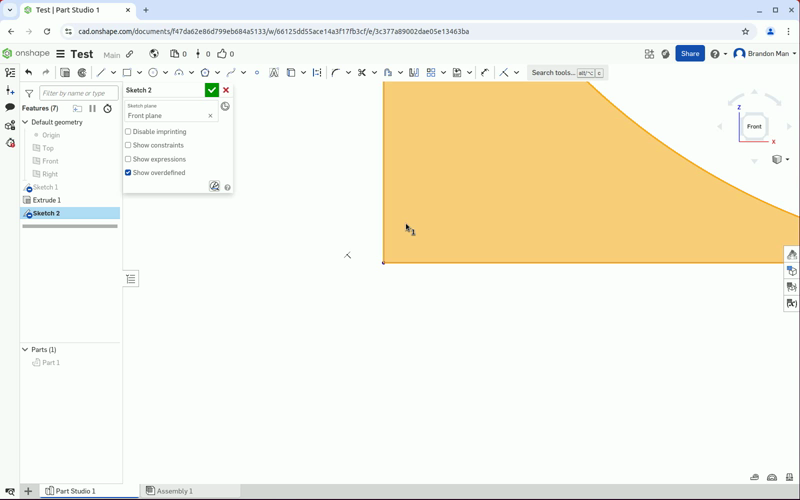
scroll(-6)
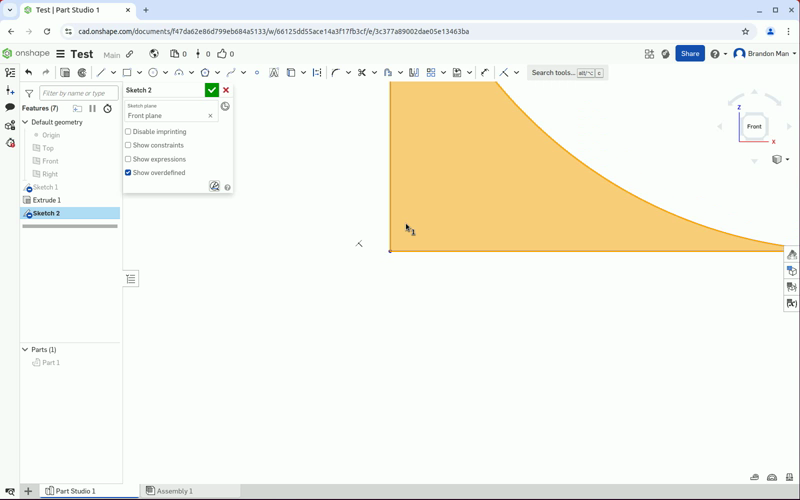
scroll(-6)
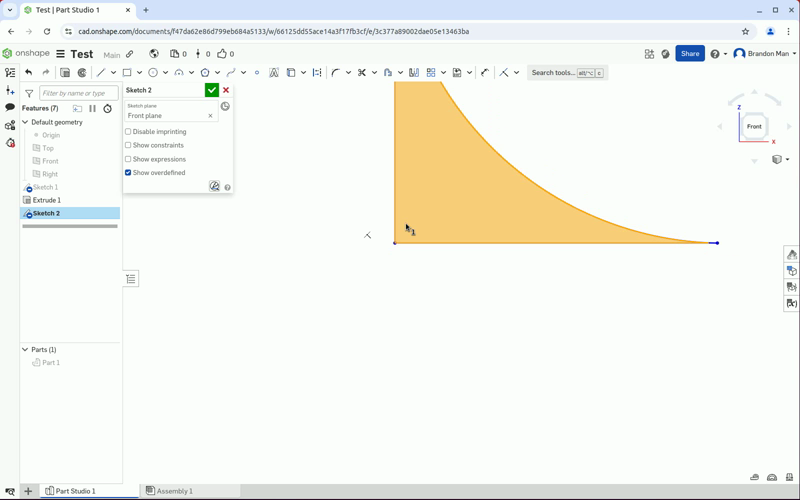
scroll(-6)
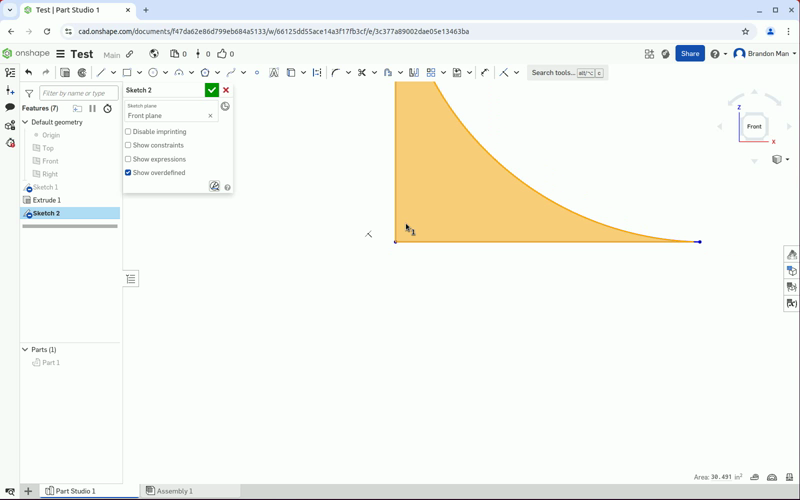
scroll(-6)
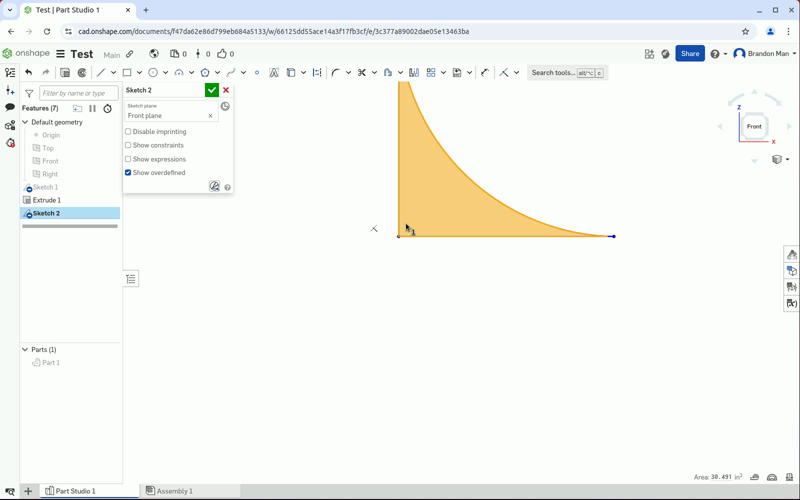
scroll(-6)
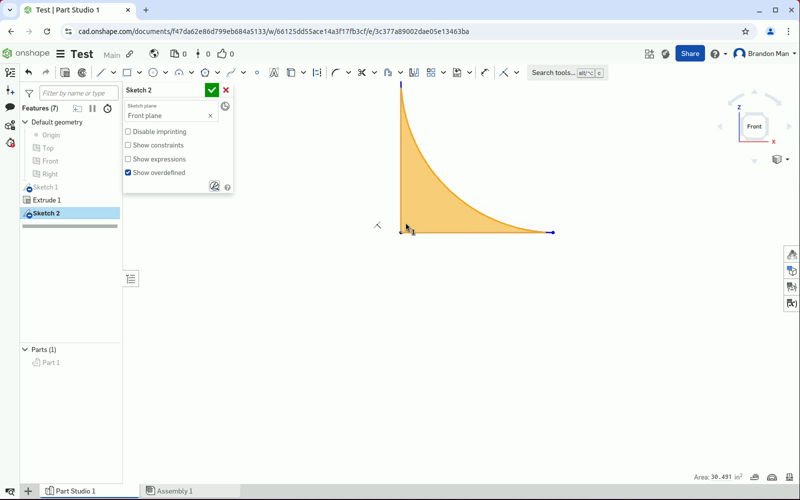
scroll(-6)
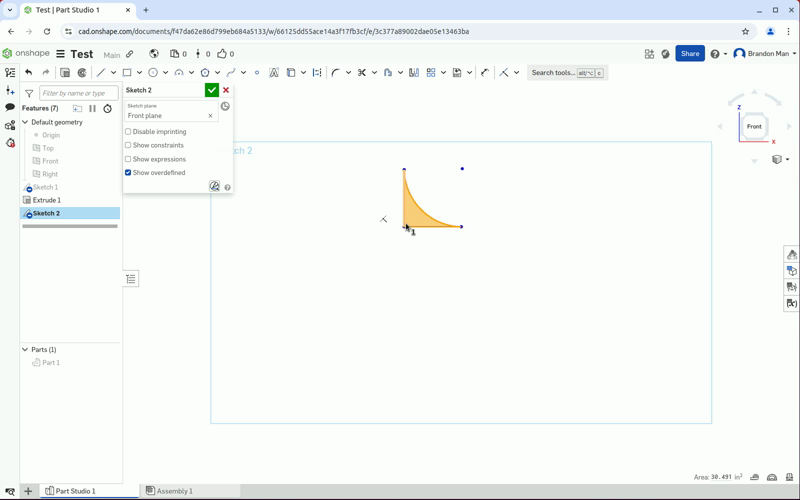
mouse_move(73, 352)
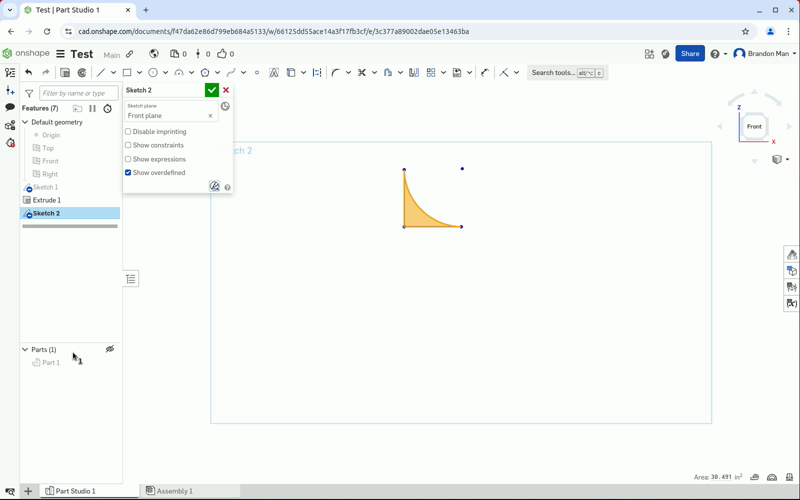
key(shift+y)
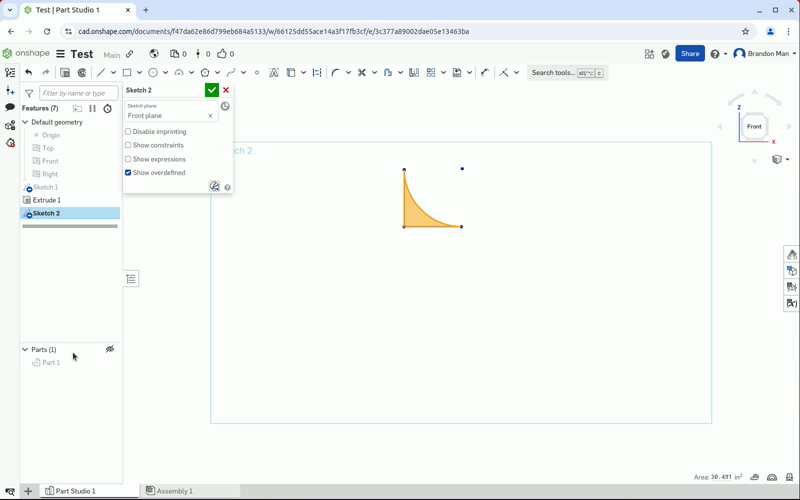
key(shift+e)
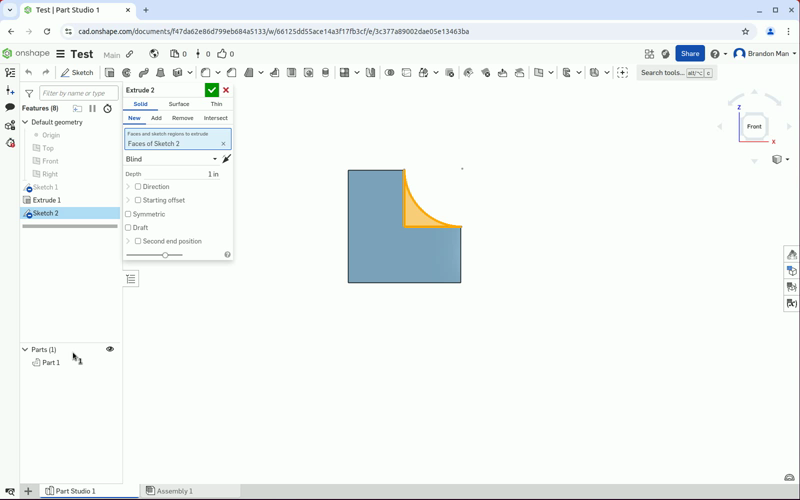
mouse_move(143, 106)
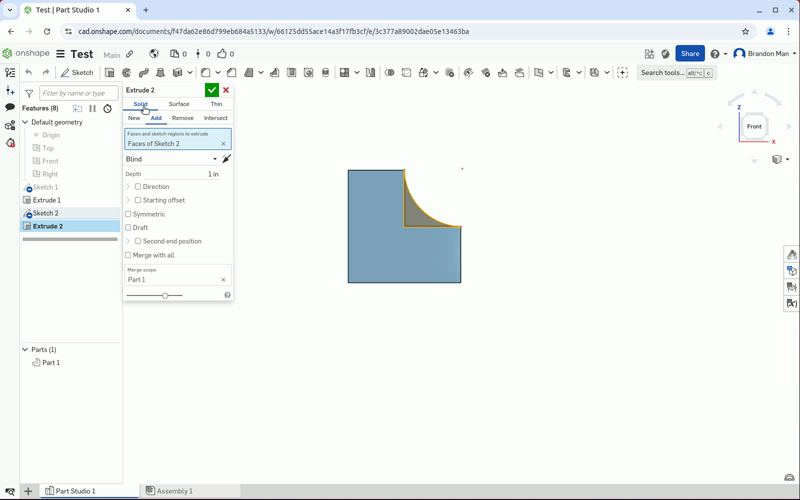
click(143, 106)
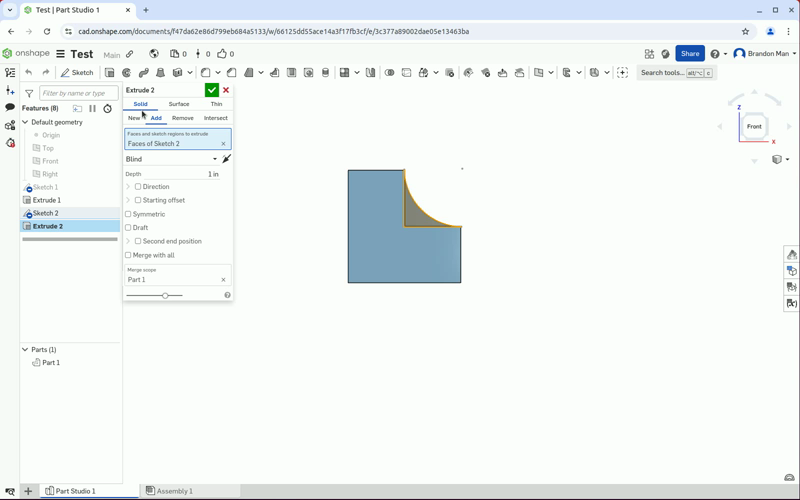
mouse_move(137, 120)
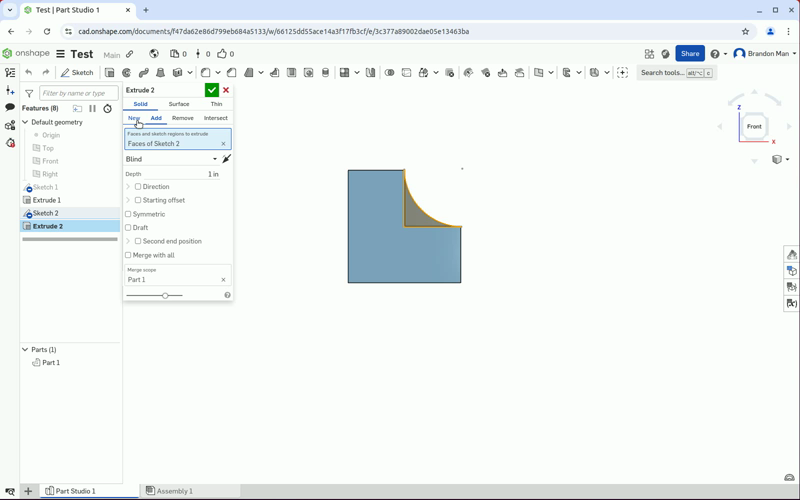
click(137, 120)
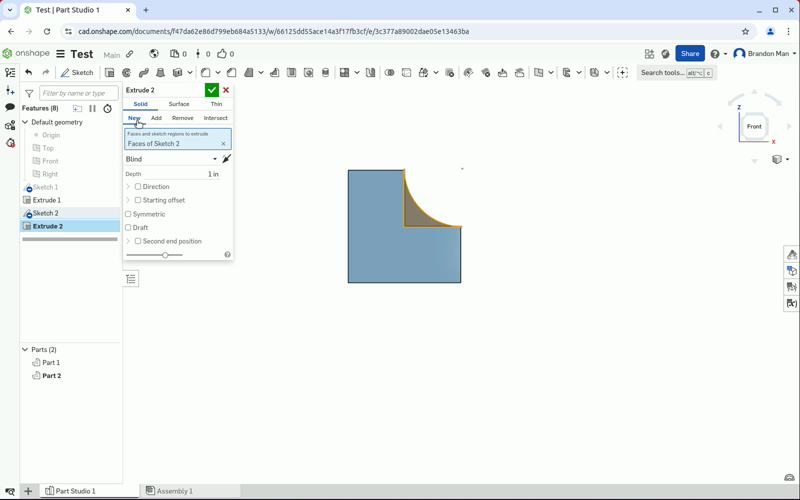
key(tab, 4)
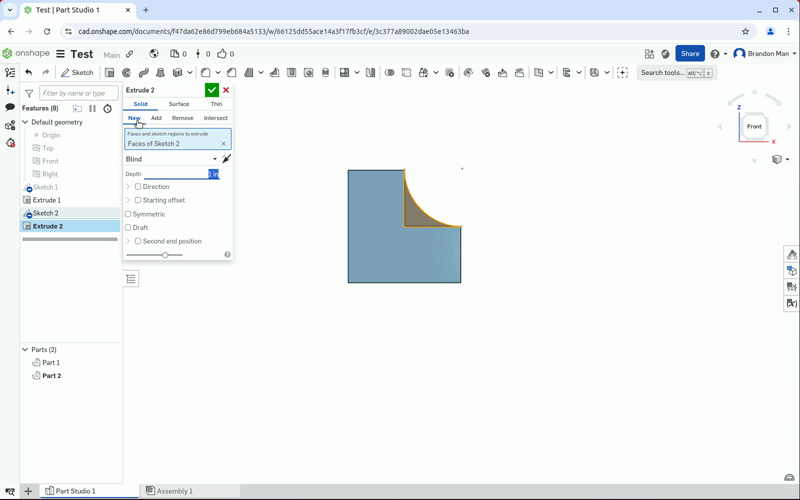
text(23.108)
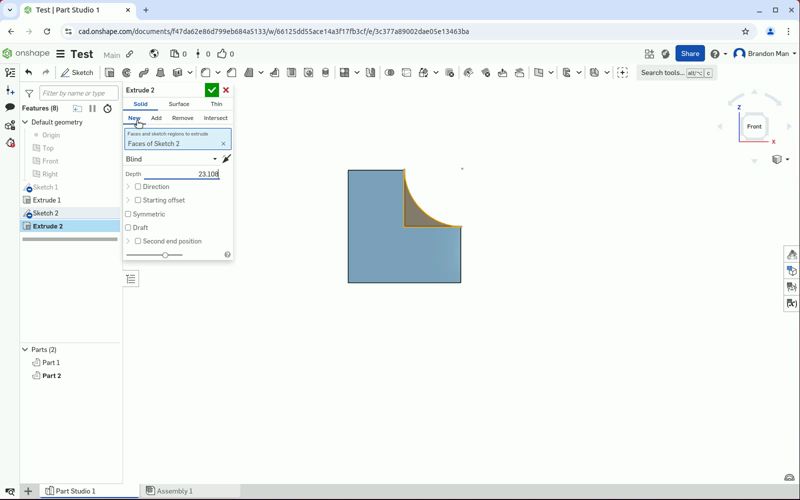
key(enter)
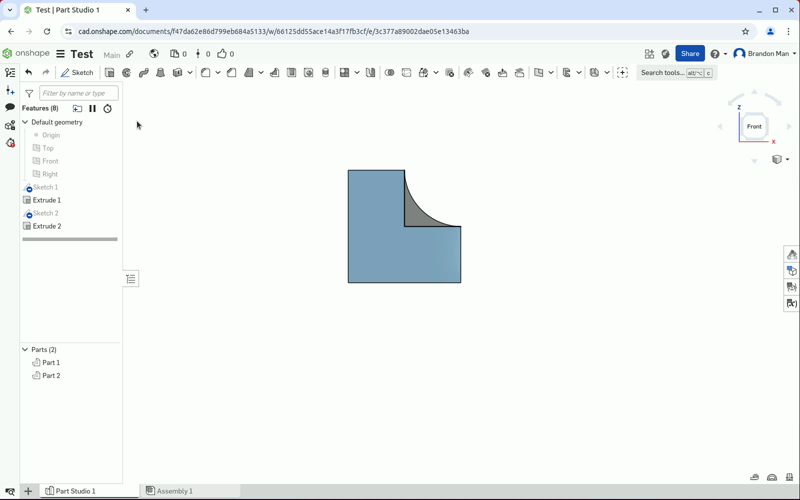
key(shift+h)
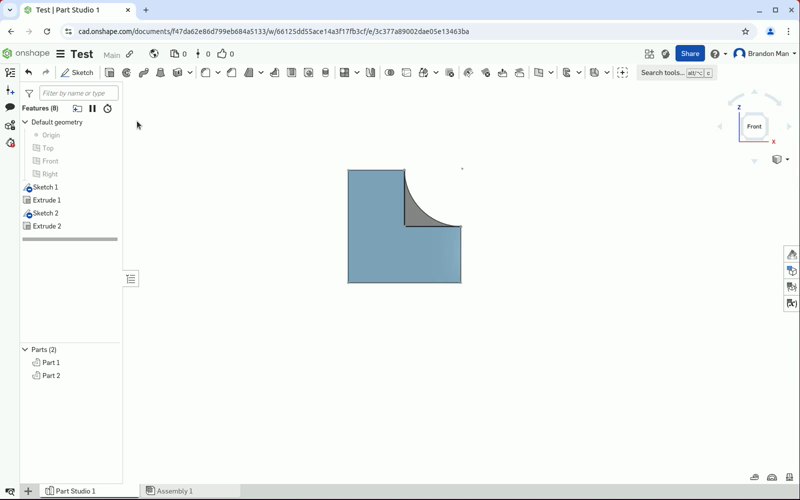
key(shift+h)
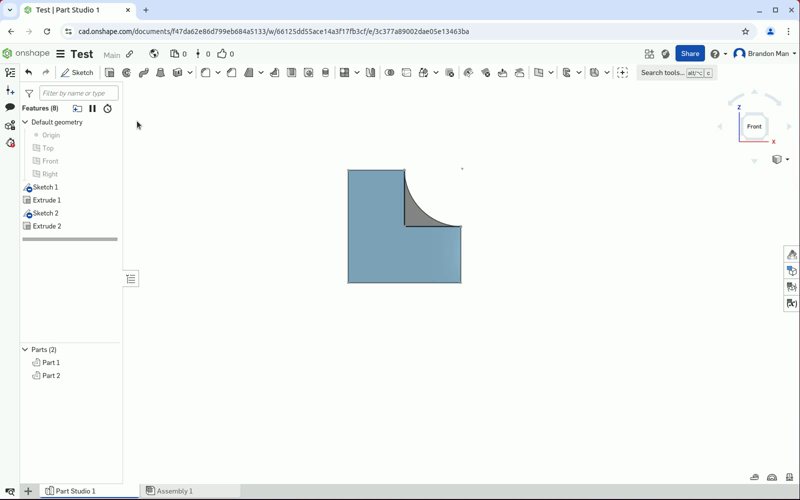
key(shift+7)
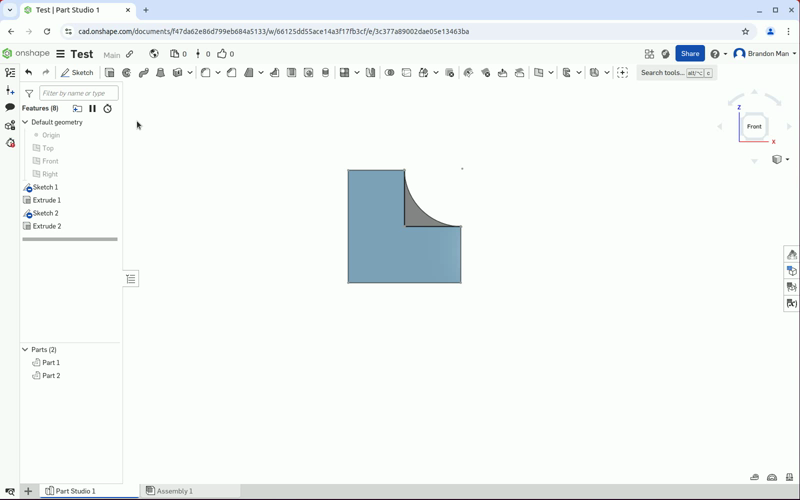
key(left, 2)
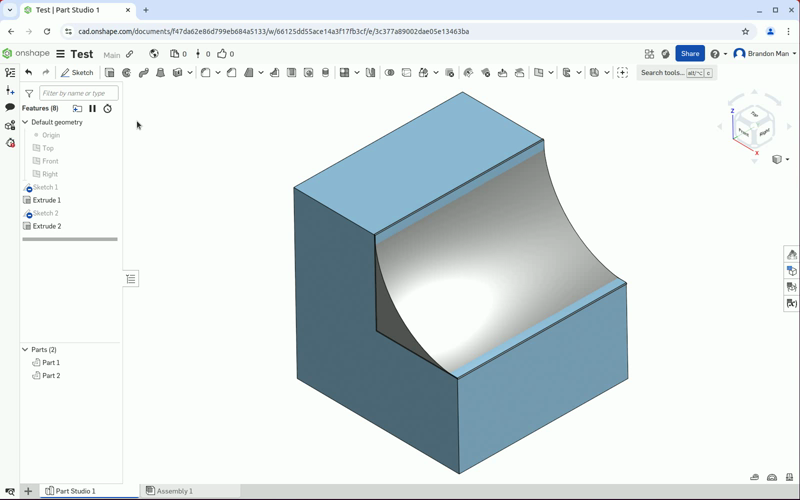
key(down, 2)
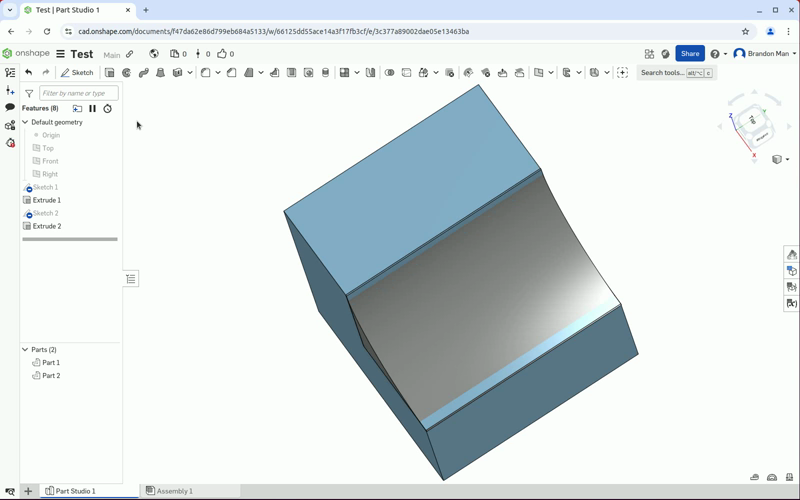
key(up, 2)
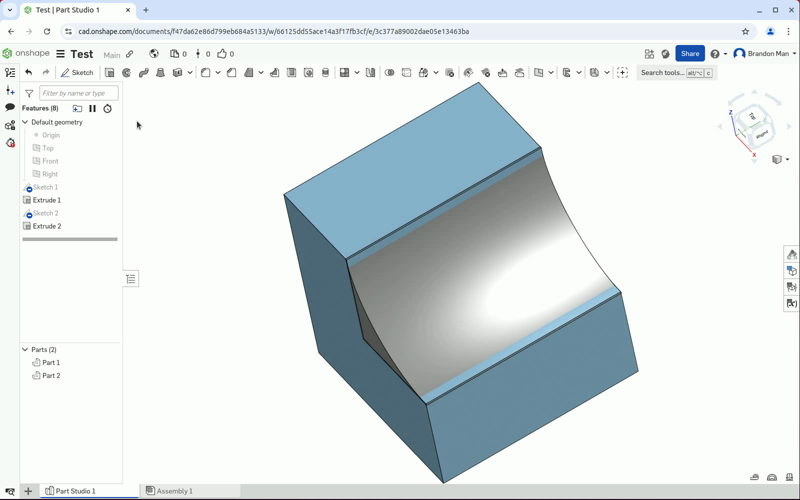
key(right, 2)
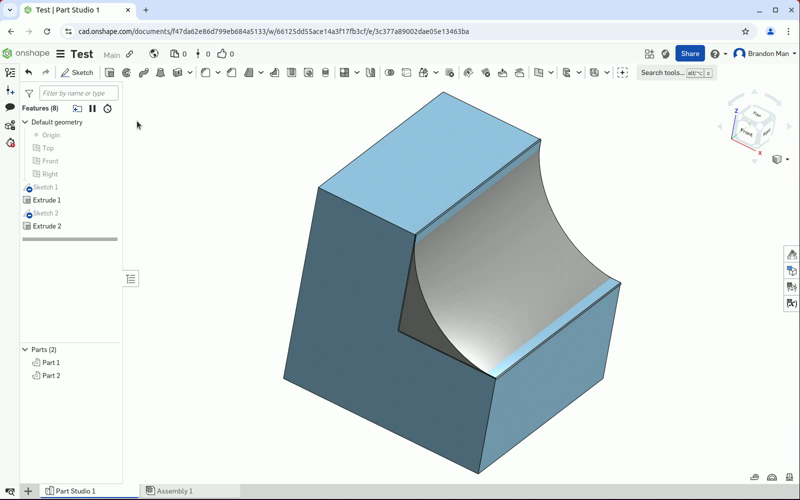
mouse_move(73, 189)
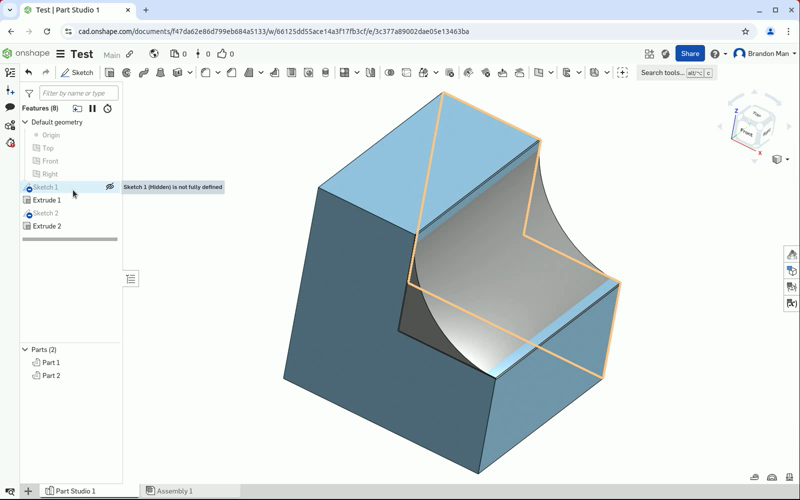
click(73, 189)